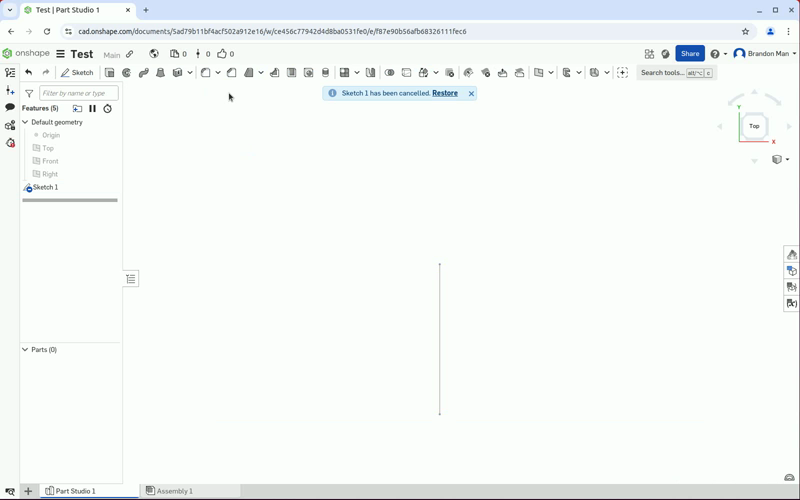
key(shift+h)
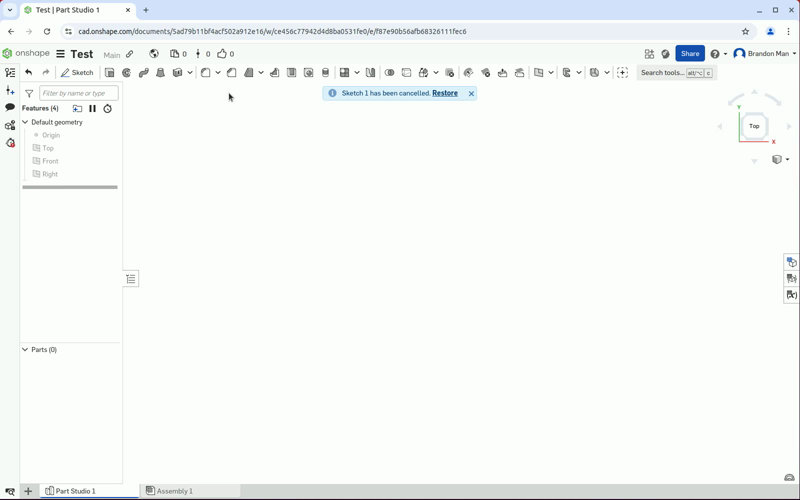
mouse_move(73, 352)
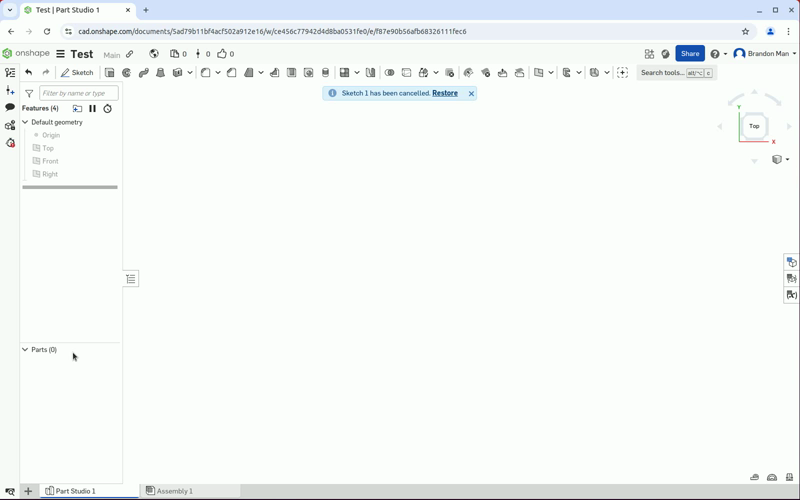
key(y)
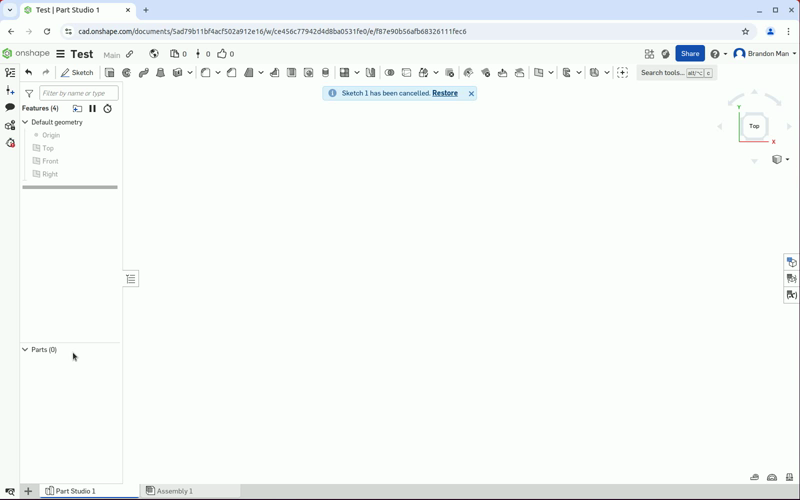
key(shift+p)
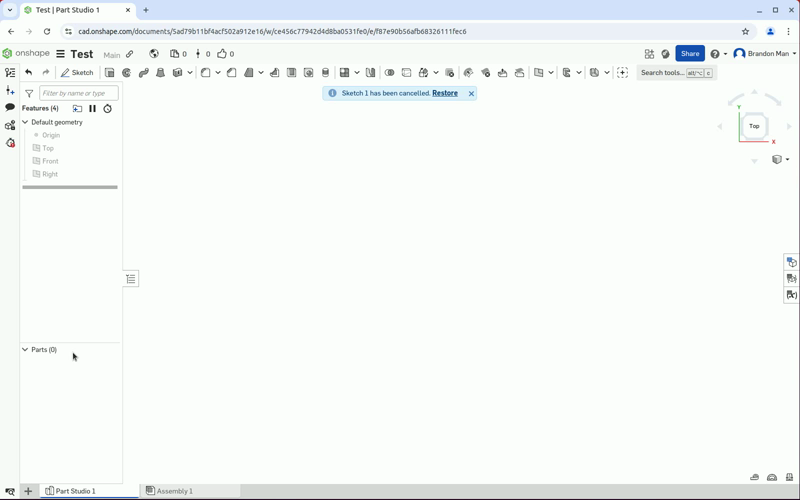
key(space)
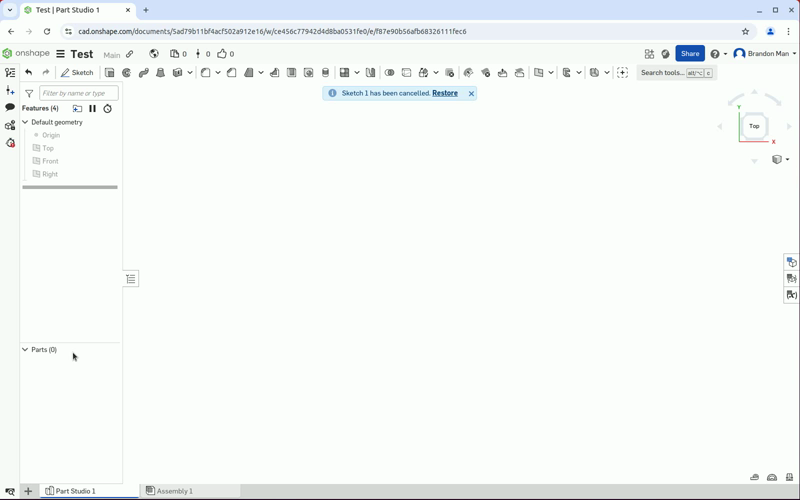
key_down(shift)
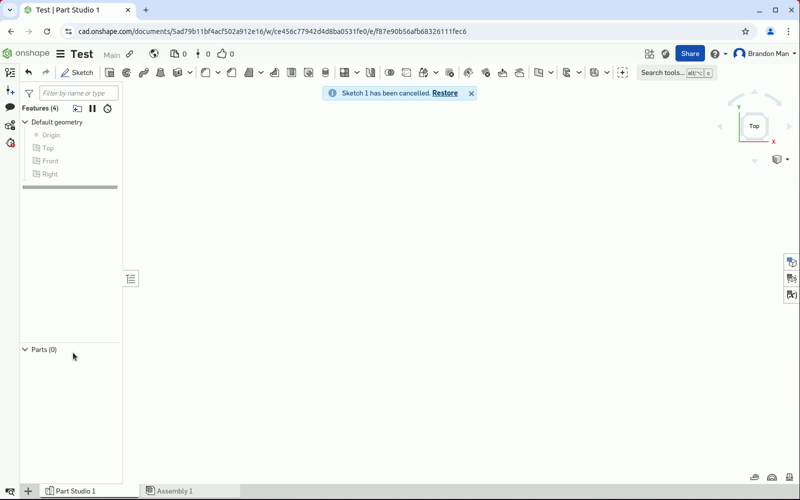
key(up)
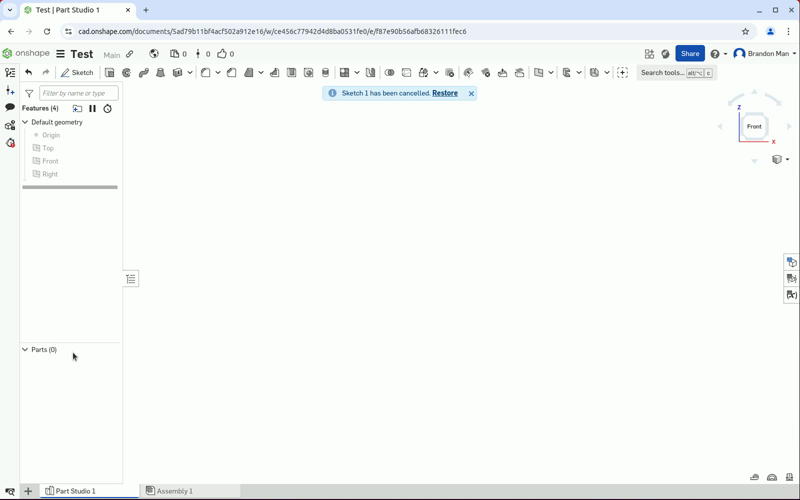
key_up(shift)
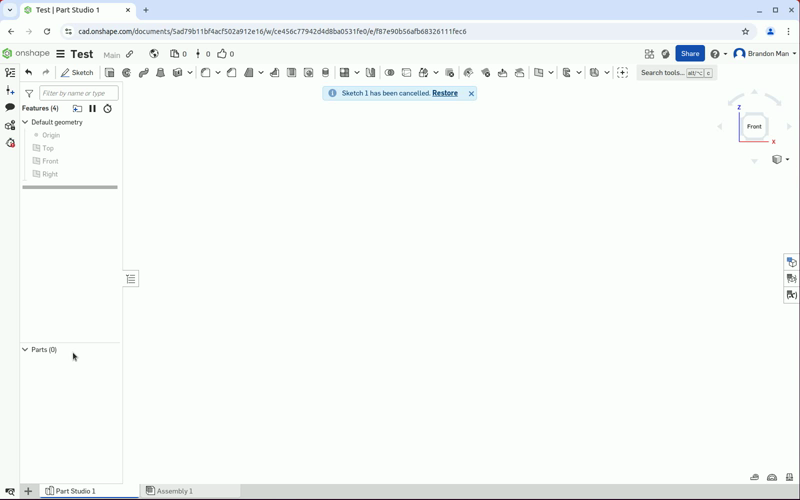
mouse_move(73, 352)
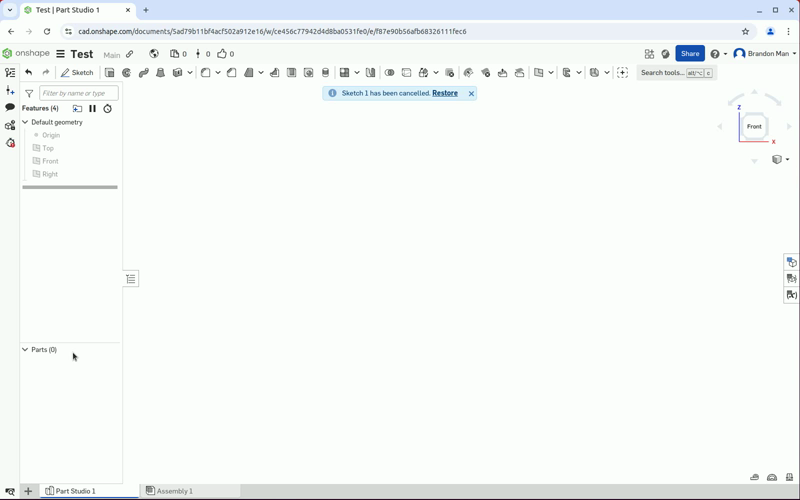
key(shift+y)
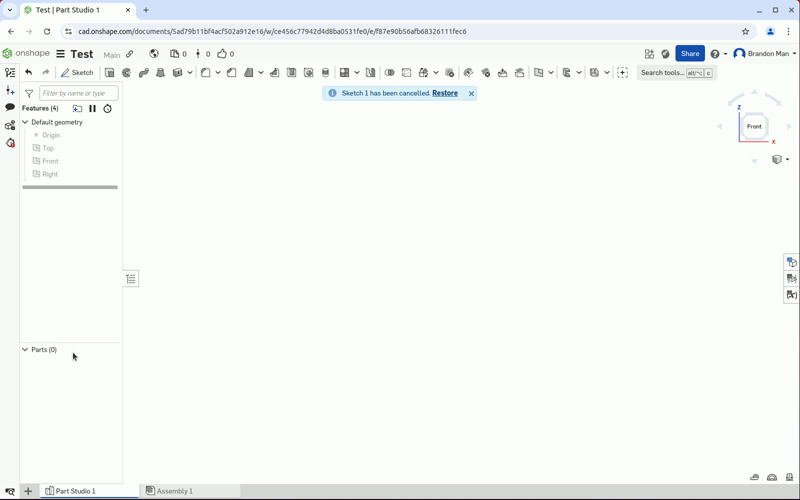
key(shift+s)
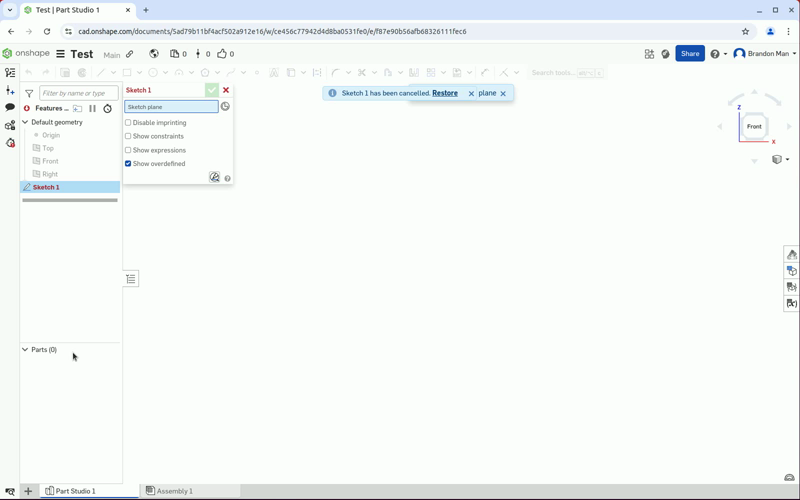
mouse_move(73, 163)
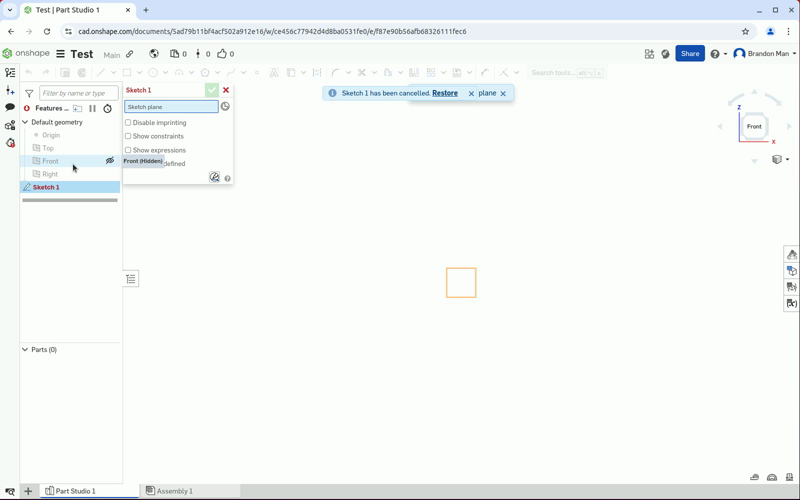
click(73, 163)
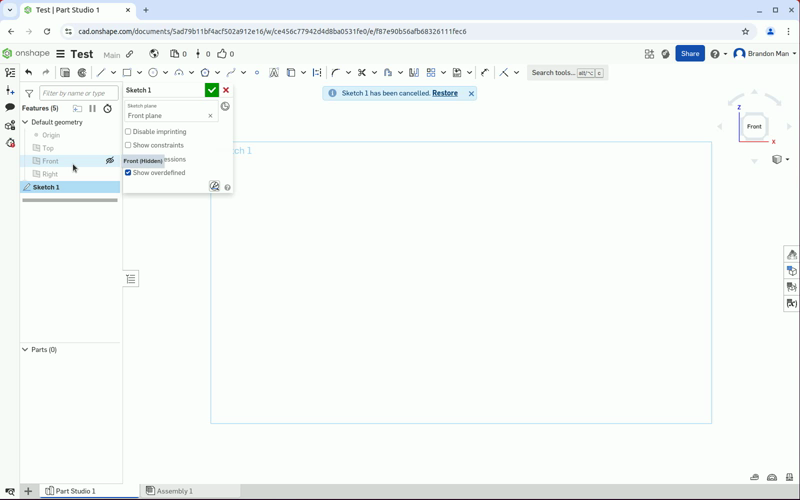
mouse_move(73, 352)
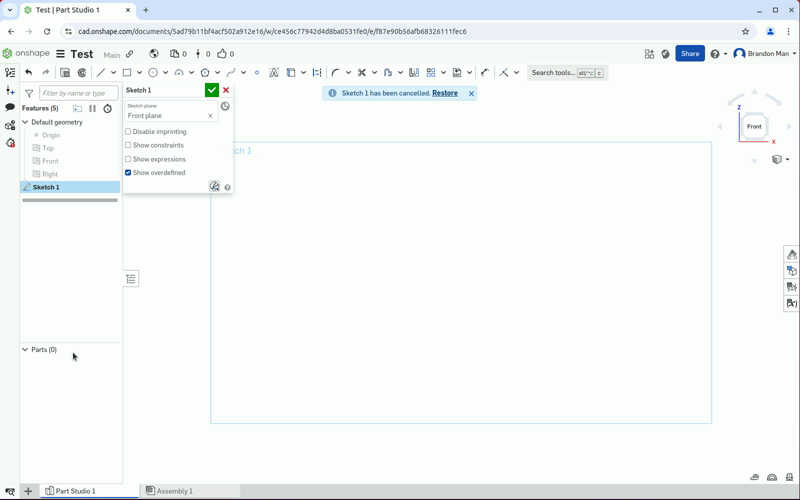
key(y)
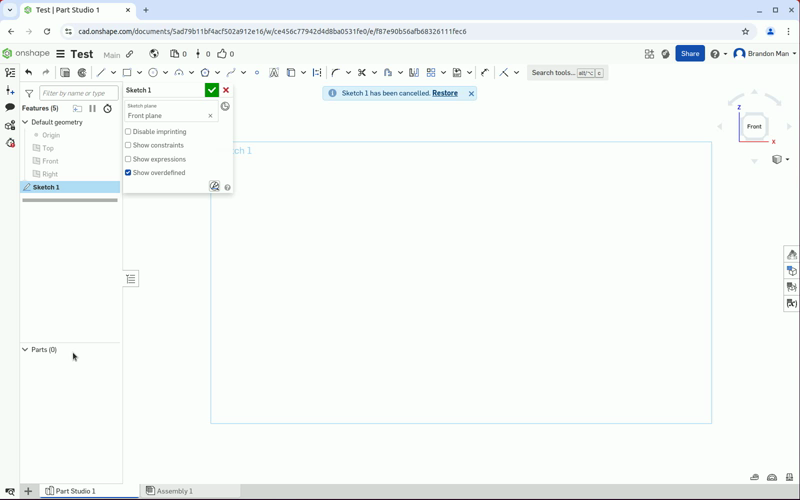
key(l)
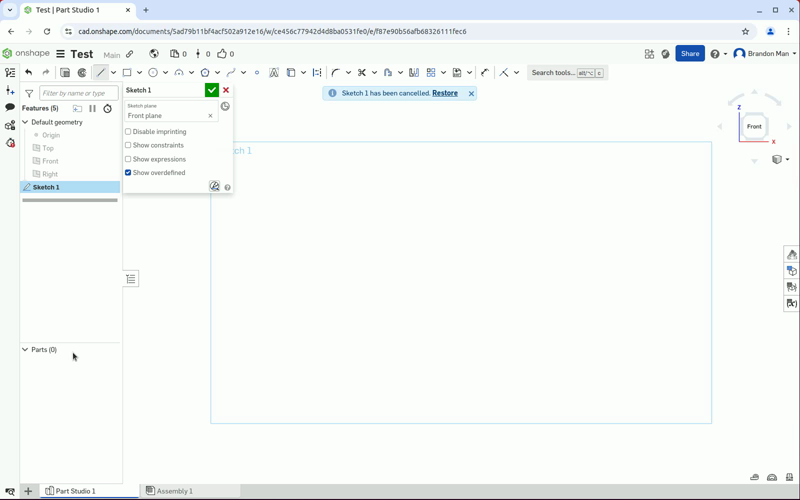
key_down(shift)
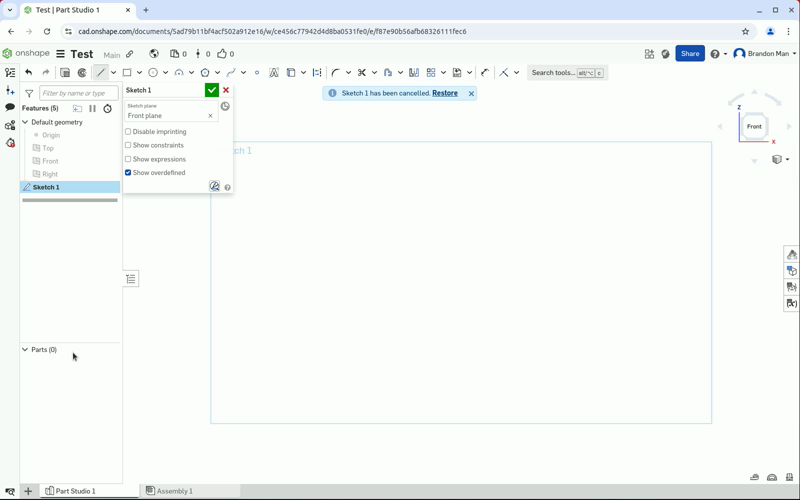
mouse_move(348, 339)
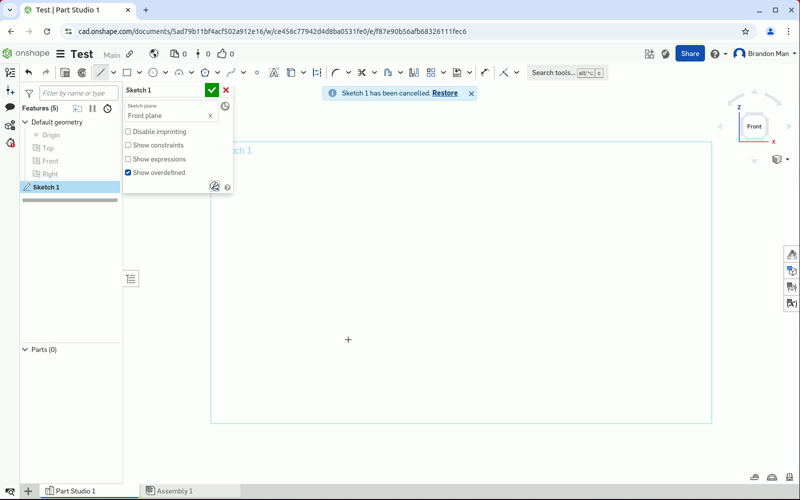
click(348, 339)
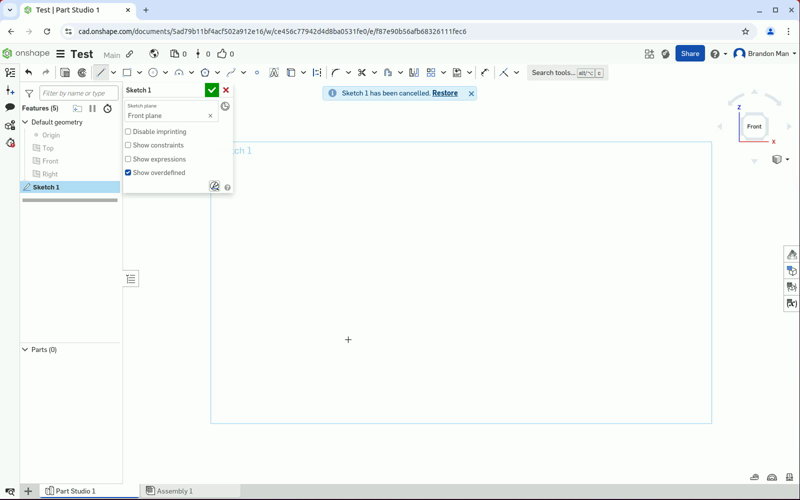
key_up(shift)
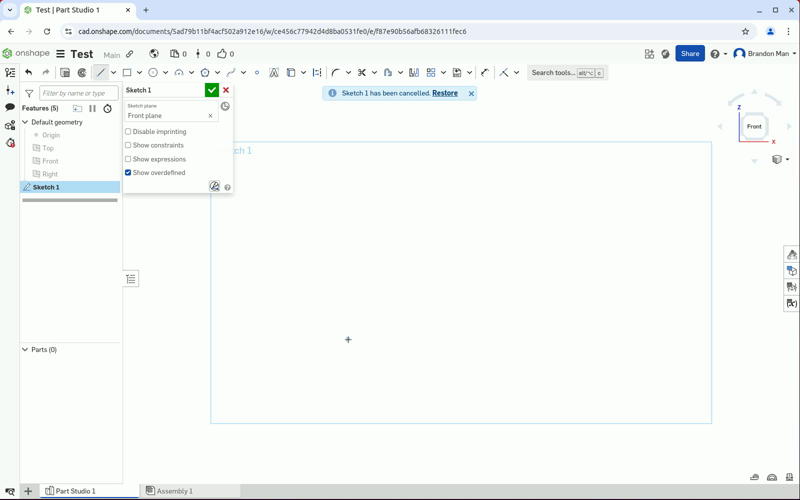
key_down(shift)
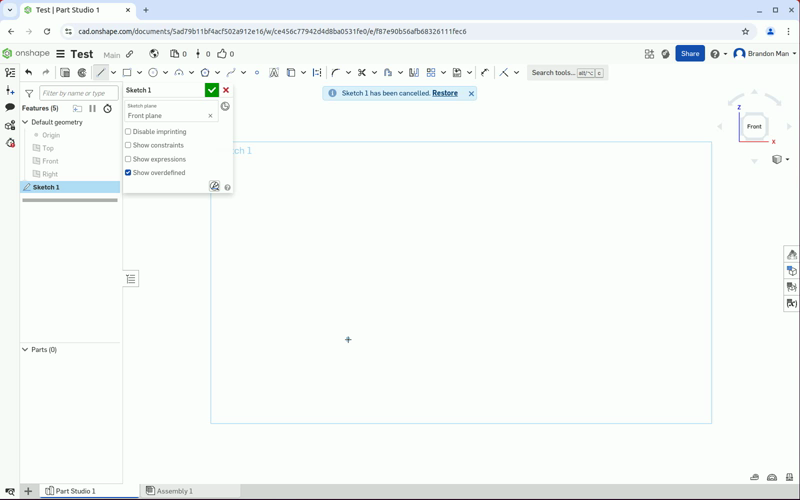
mouse_move(572, 339)
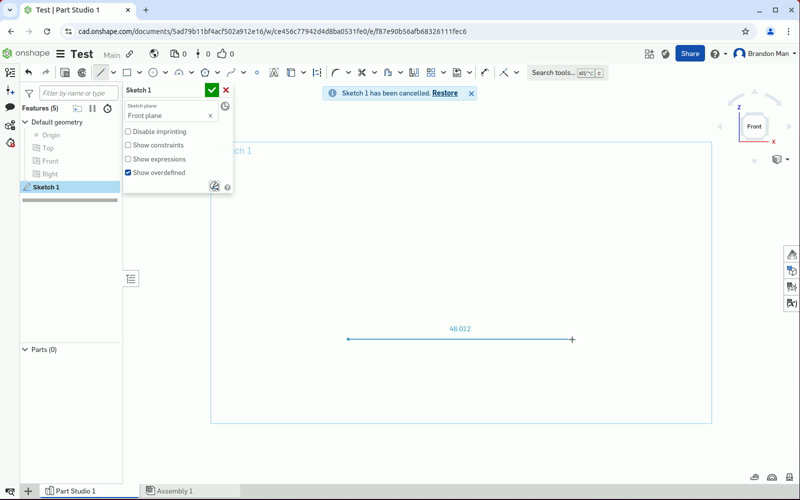
click(572, 339)
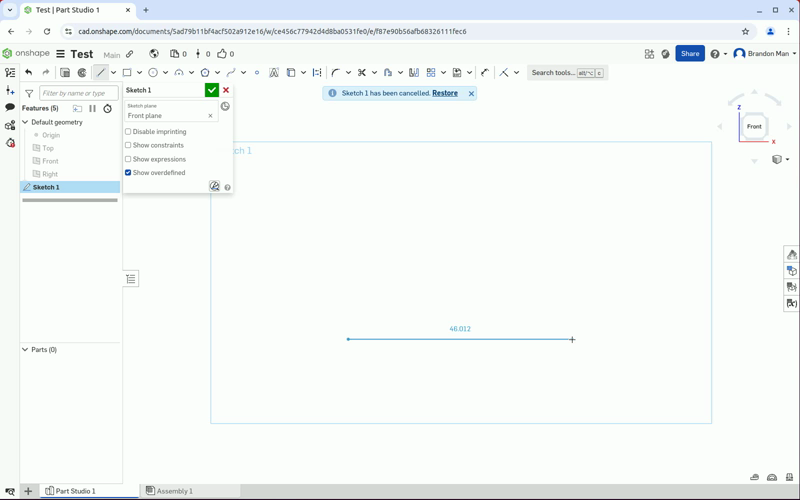
key_up(shift)
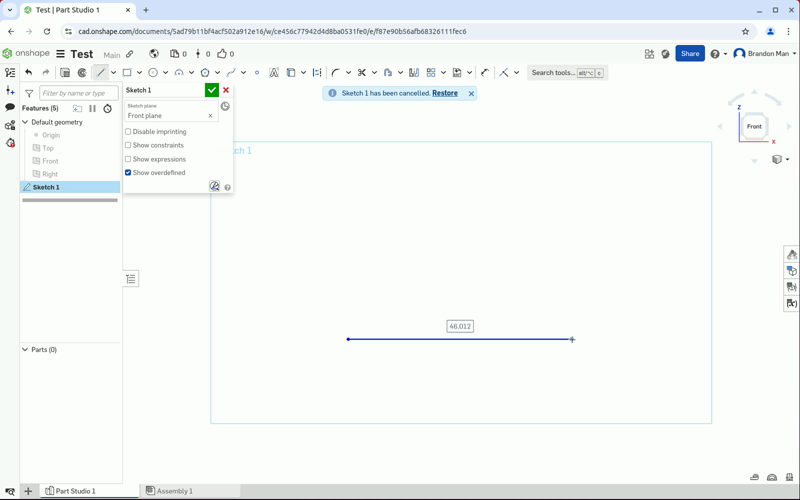
key_down(shift)
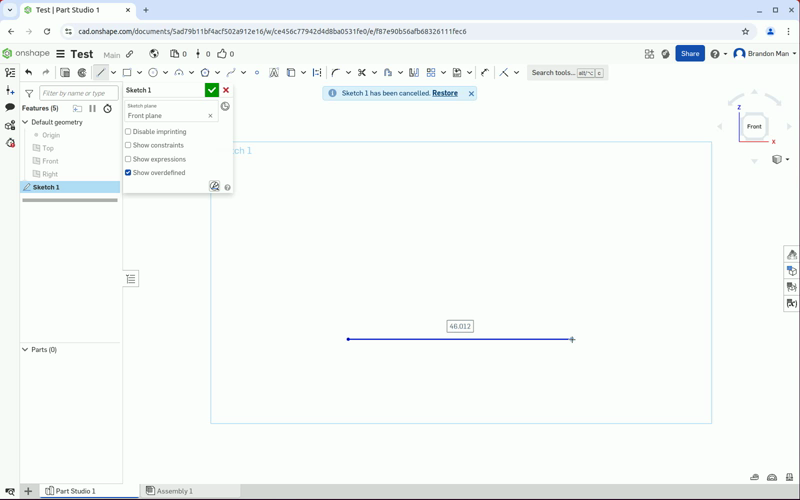
mouse_move(572, 226)
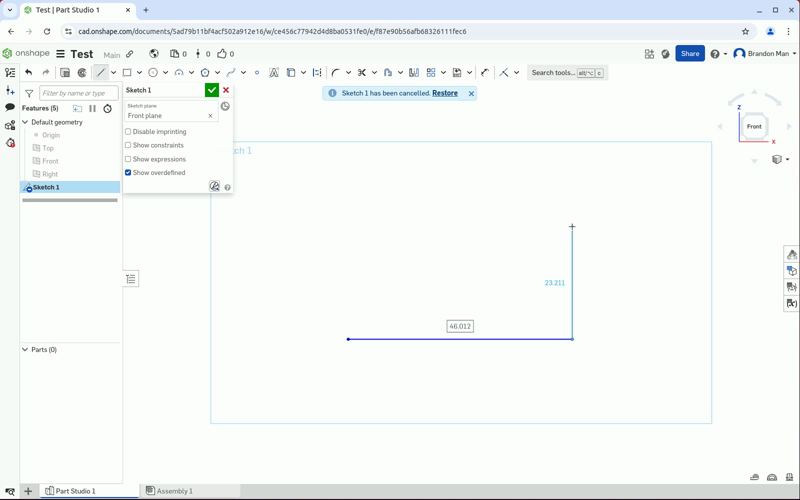
click(572, 226)
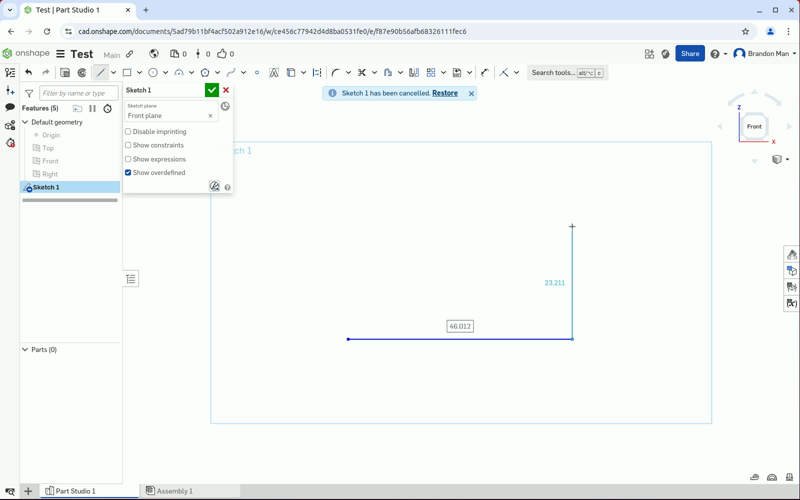
key_up(shift)
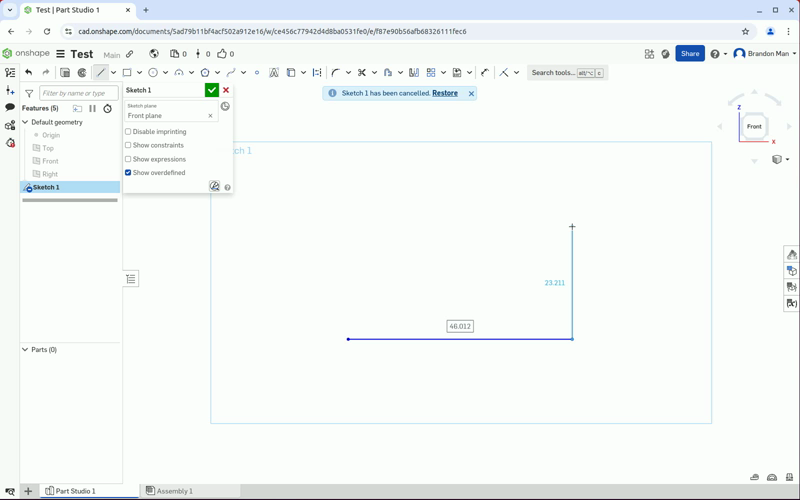
key_down(shift)
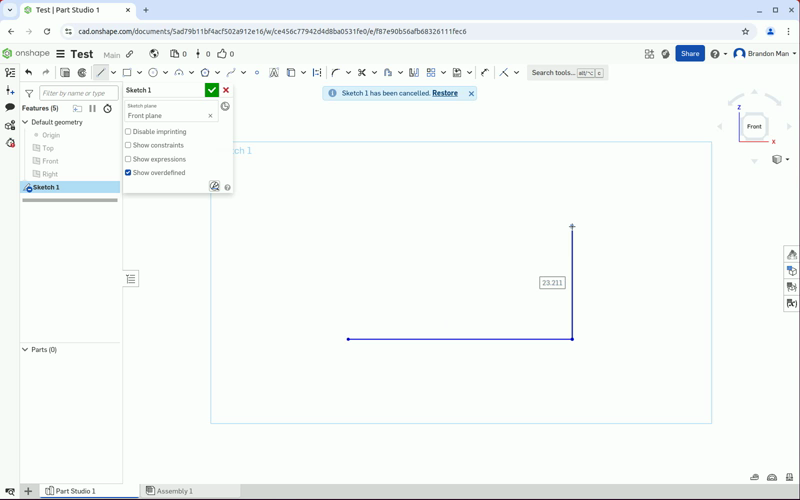
mouse_move(348, 226)
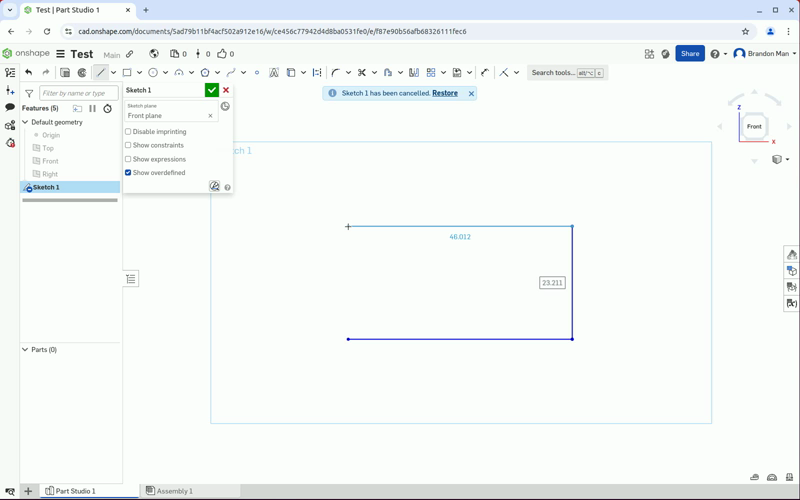
click(348, 226)
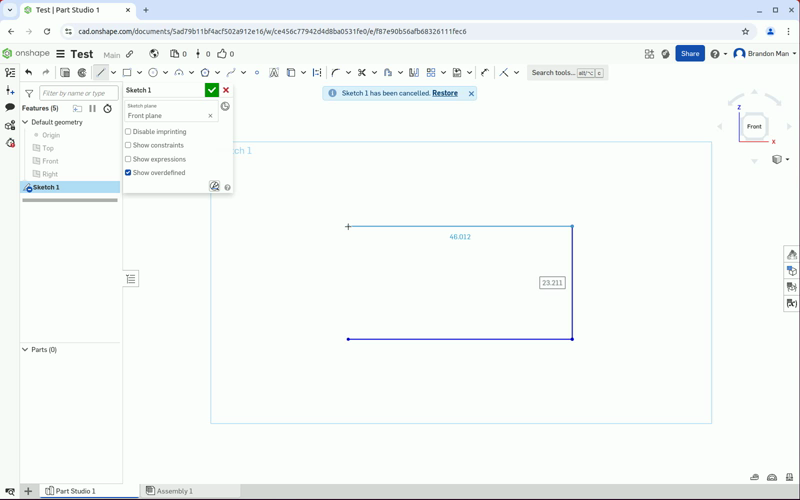
key_up(shift)
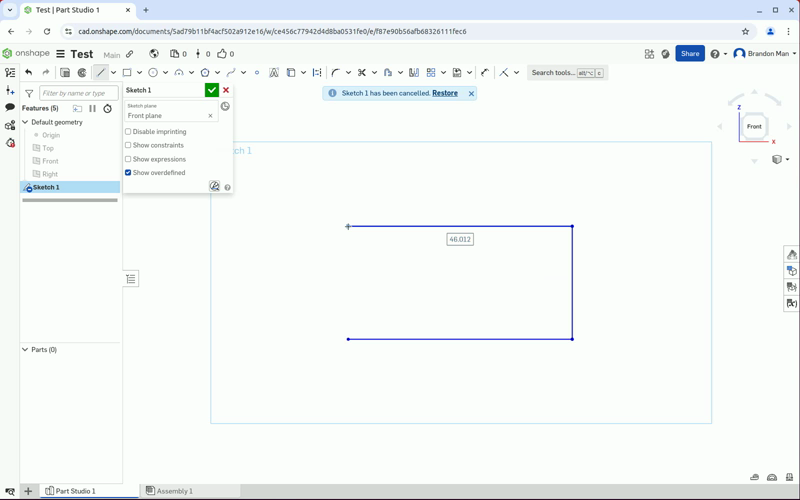
key_down(shift)
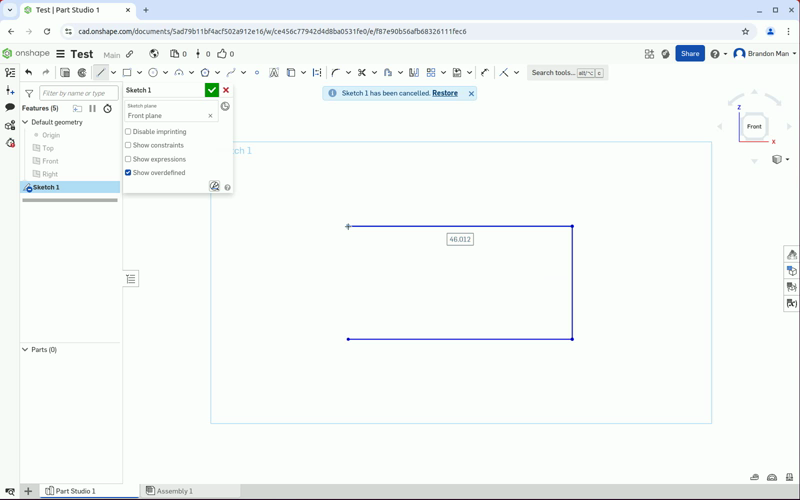
mouse_move(348, 339)
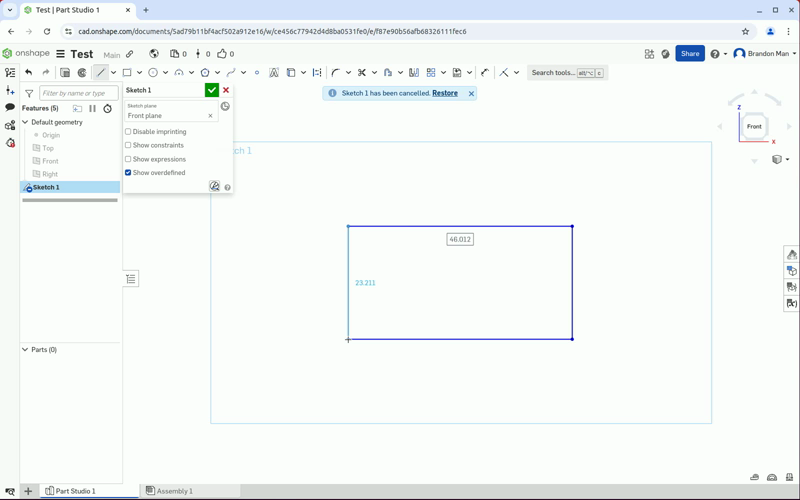
key_up(shift)
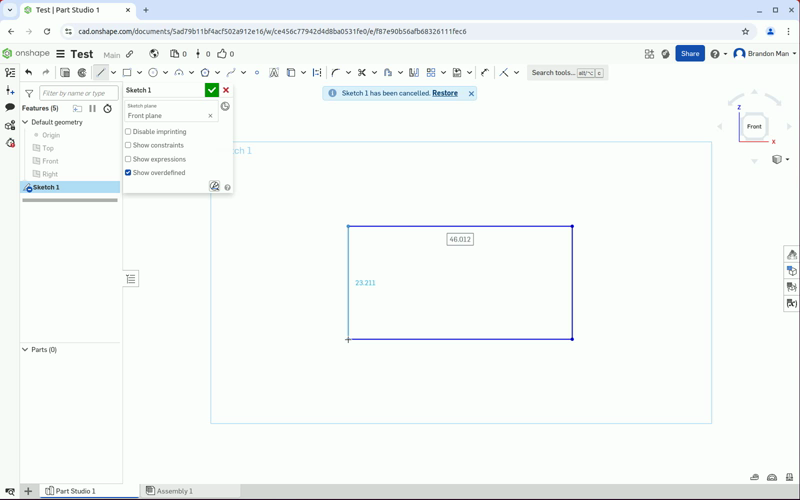
click(348, 339)
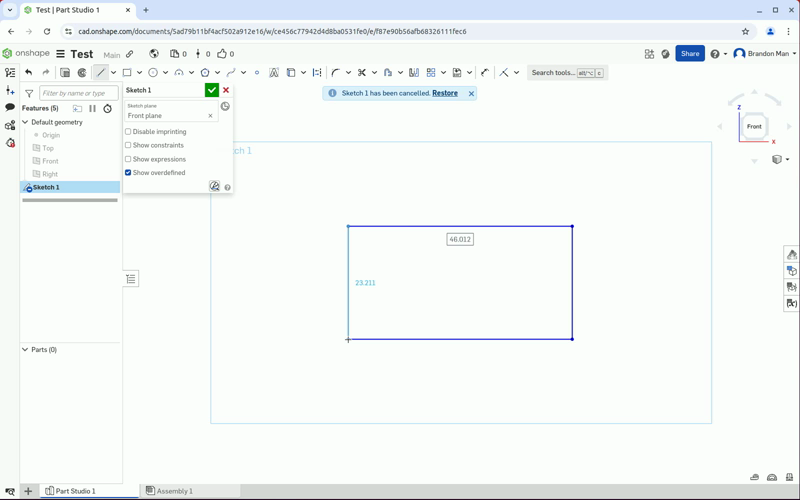
key(esc)
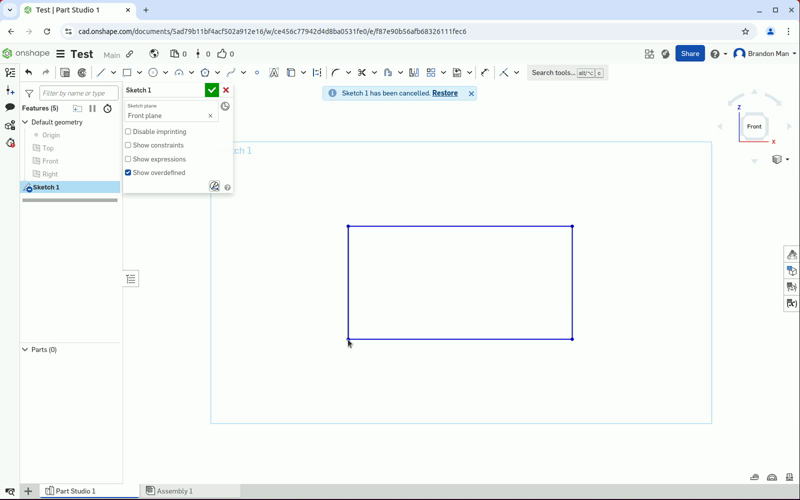
mouse_move(531, 274)
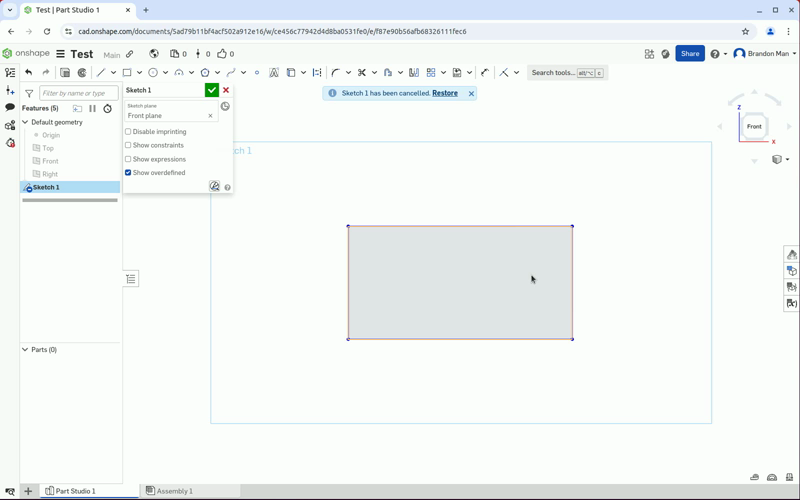
click(531, 274)
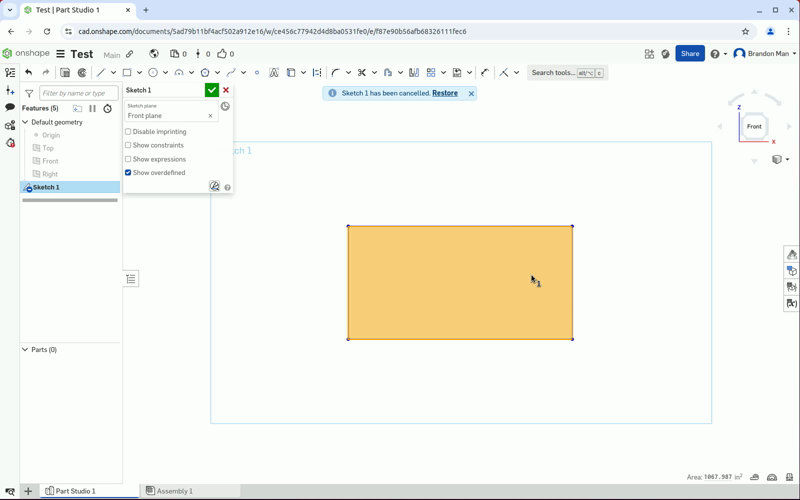
mouse_move(73, 352)
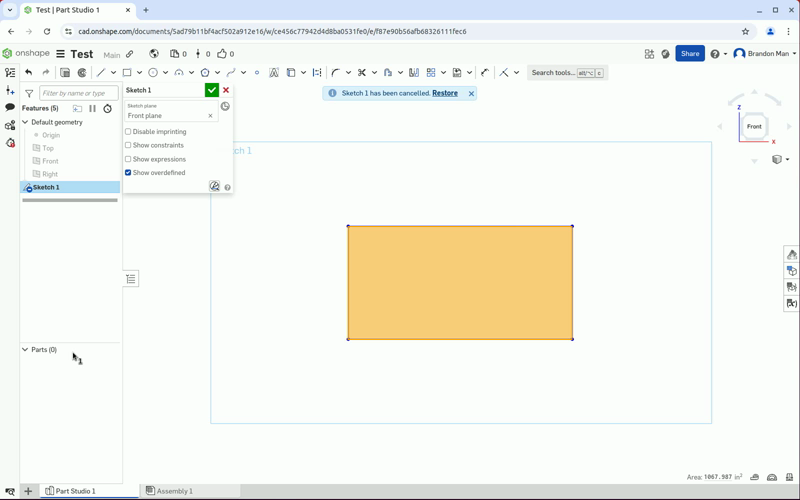
key(shift+y)
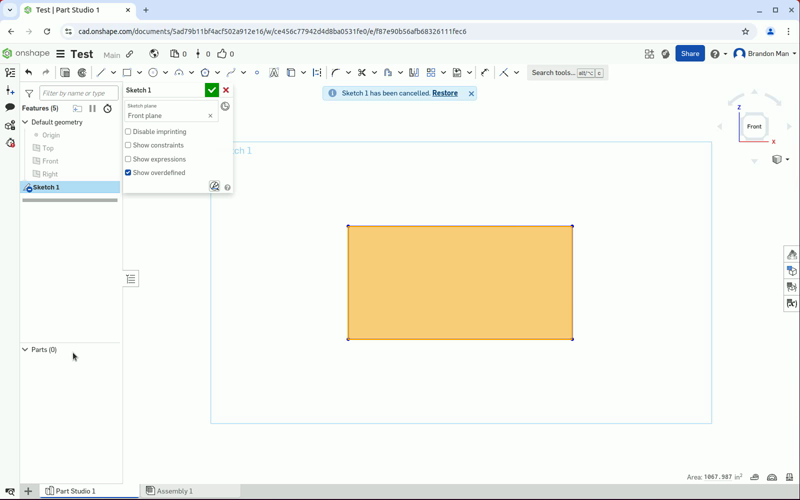
key(shift+e)
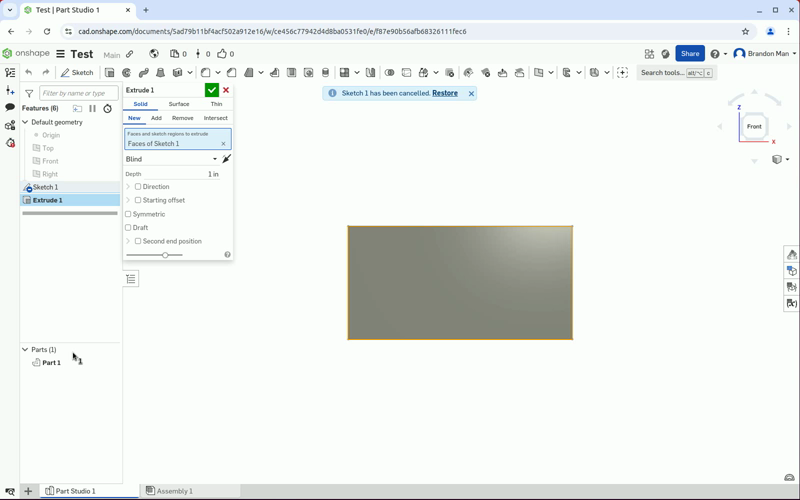
mouse_move(143, 106)
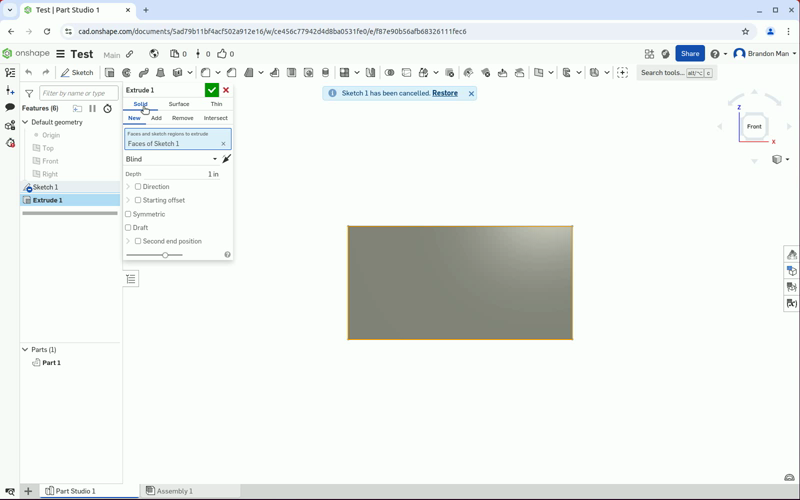
click(143, 106)
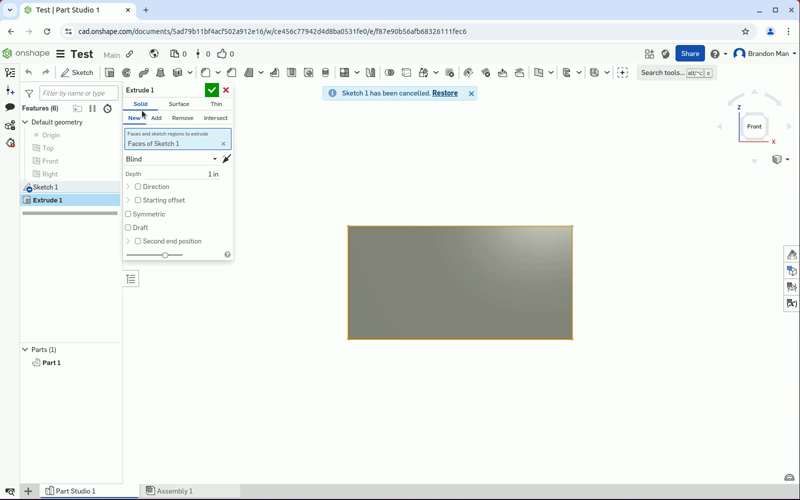
mouse_move(137, 120)
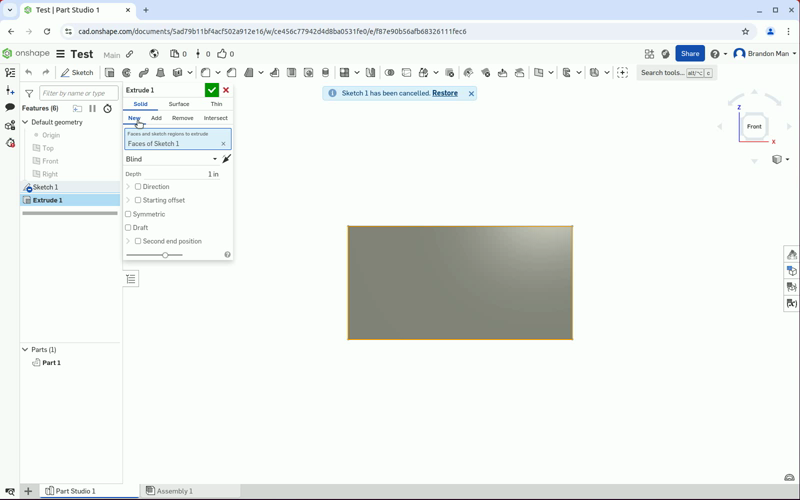
click(137, 120)
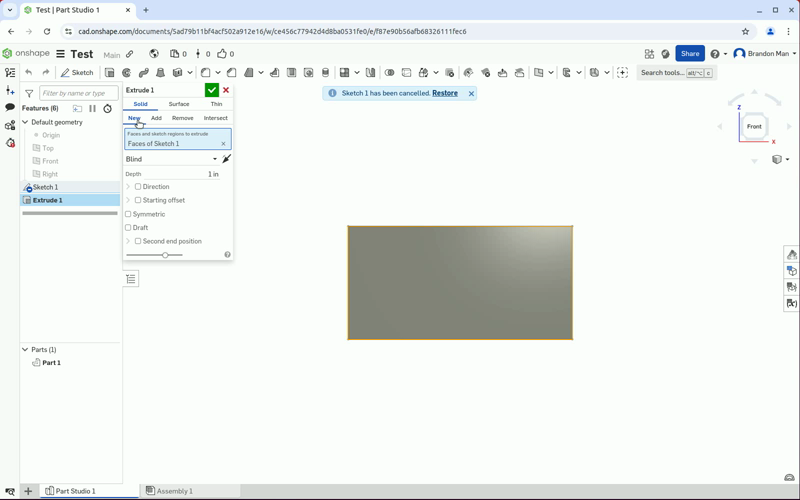
key(tab, 4)
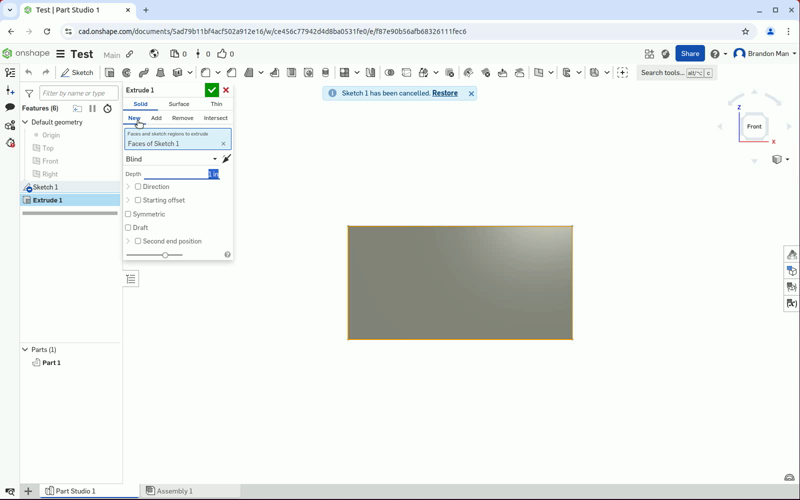
text(1.926)
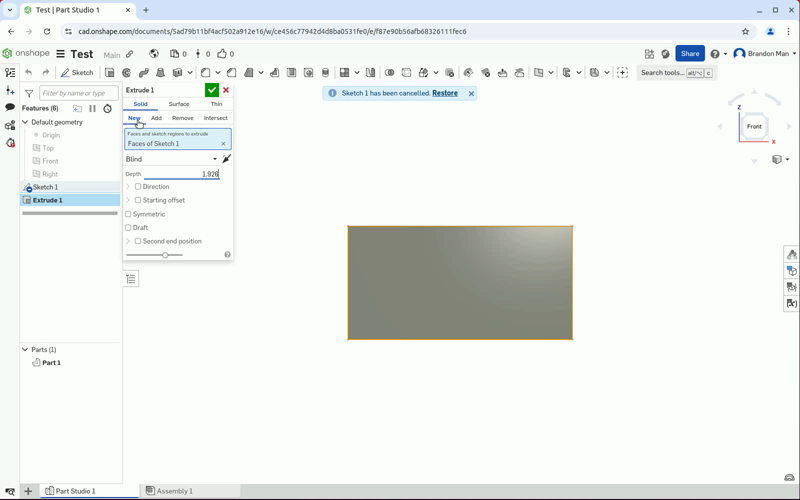
key(enter)
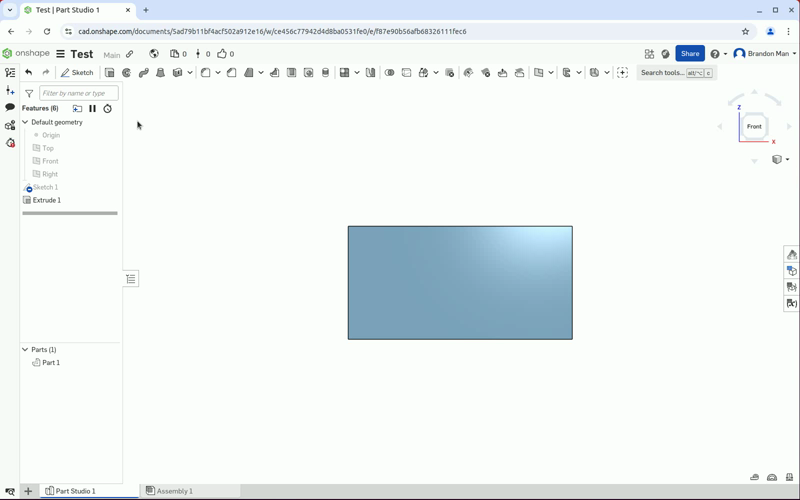
key(shift+h)
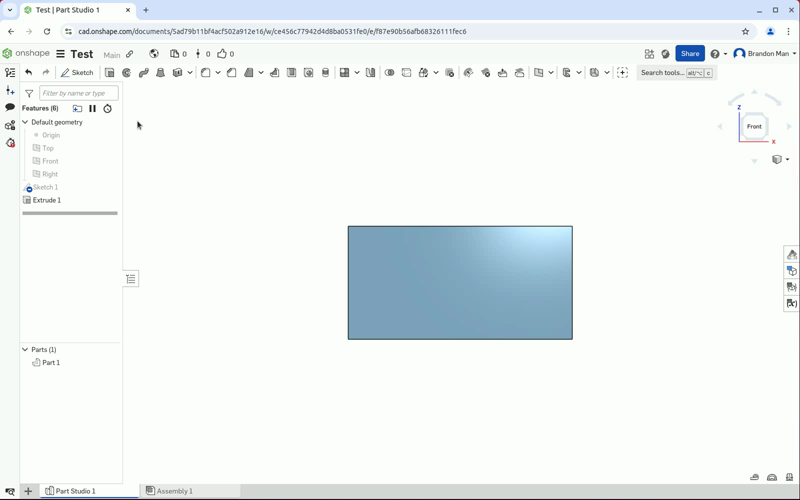
key(shift+h)
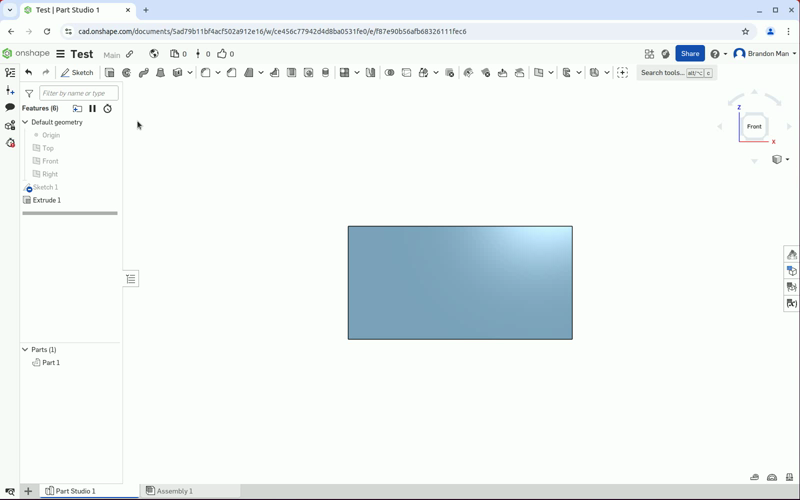
mouse_move(73, 189)
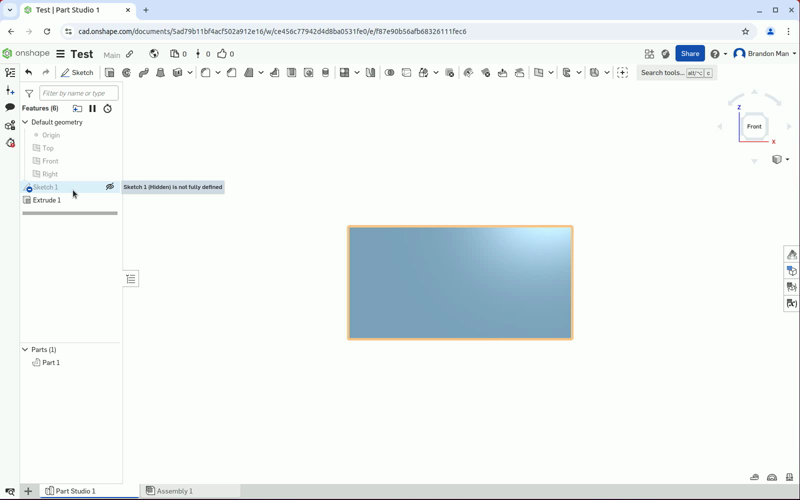
click(73, 189)
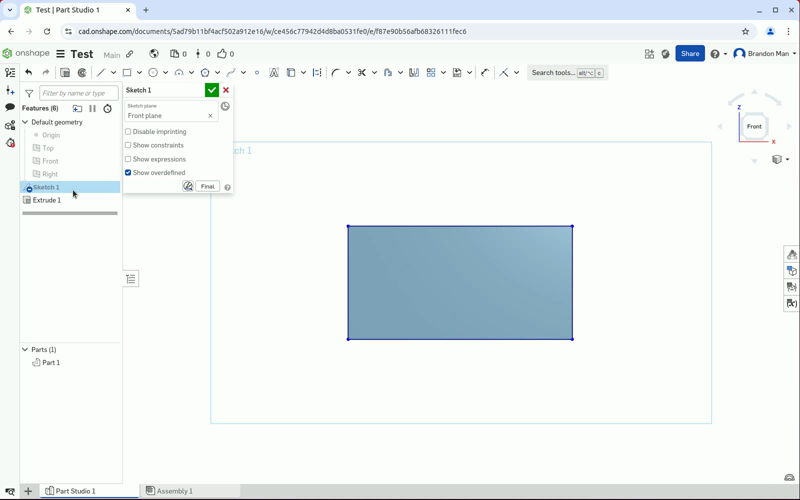
mouse_move(229, 92)
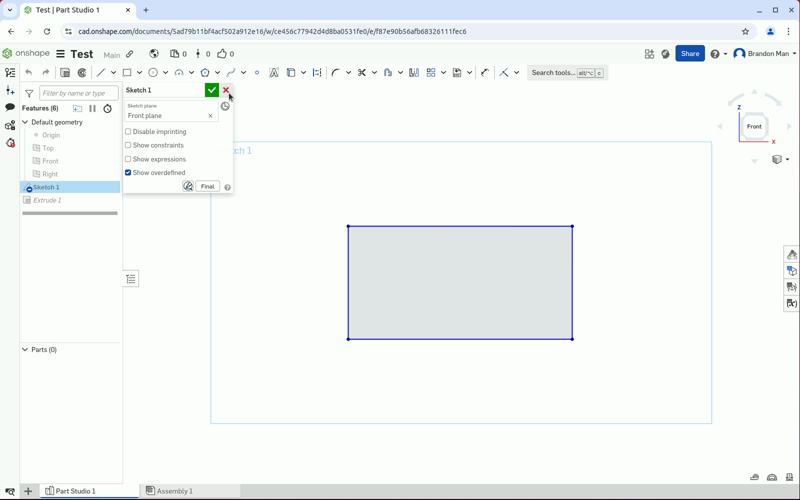
click(229, 92)
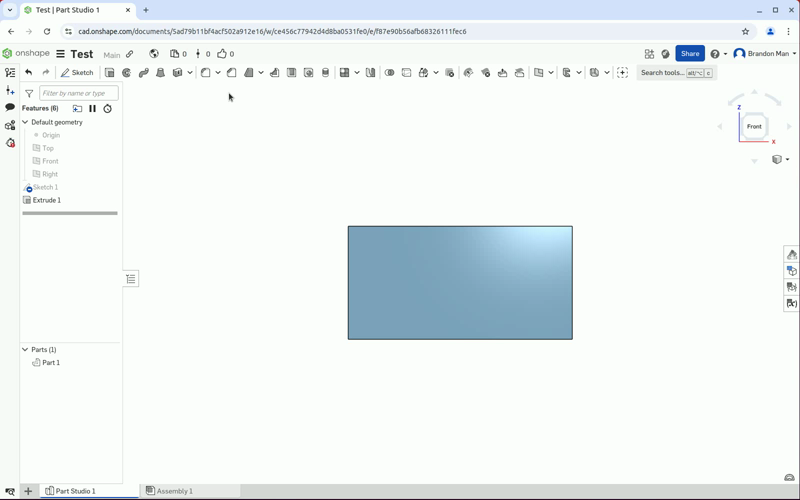
mouse_move(541, 75)
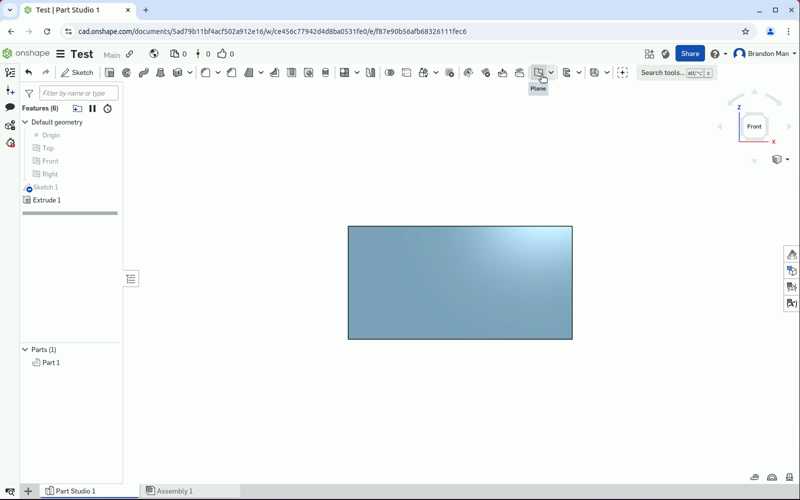
click(541, 75)
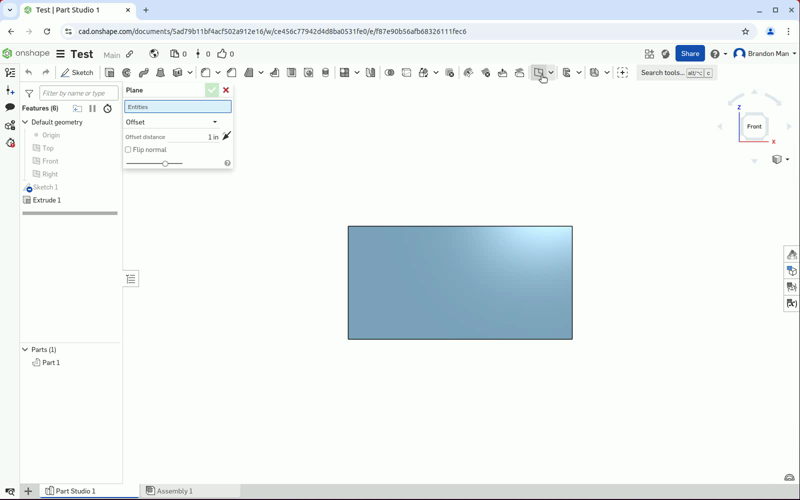
mouse_move(73, 163)
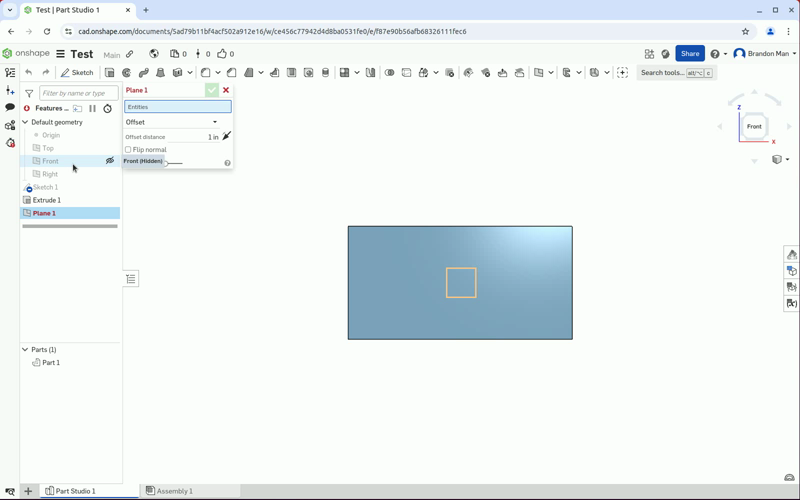
click(73, 163)
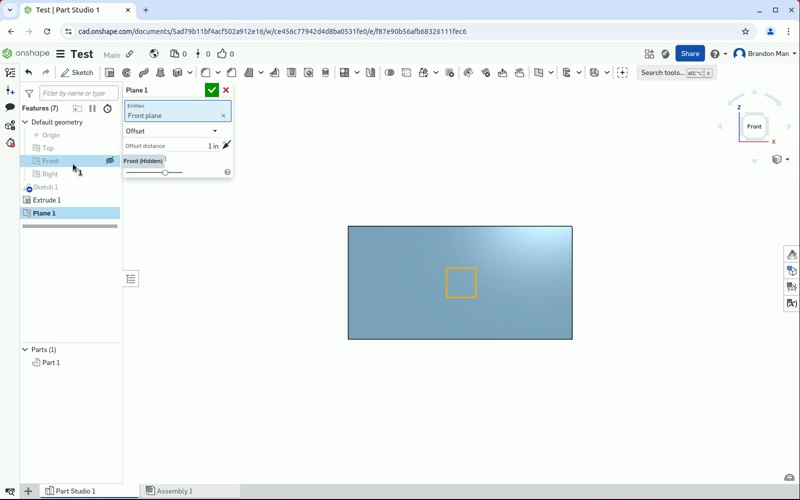
key(tab, 2)
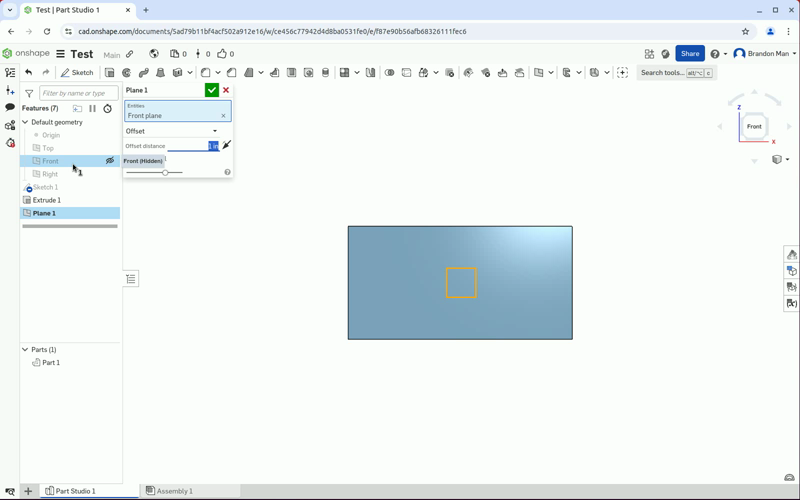
text(1.91)
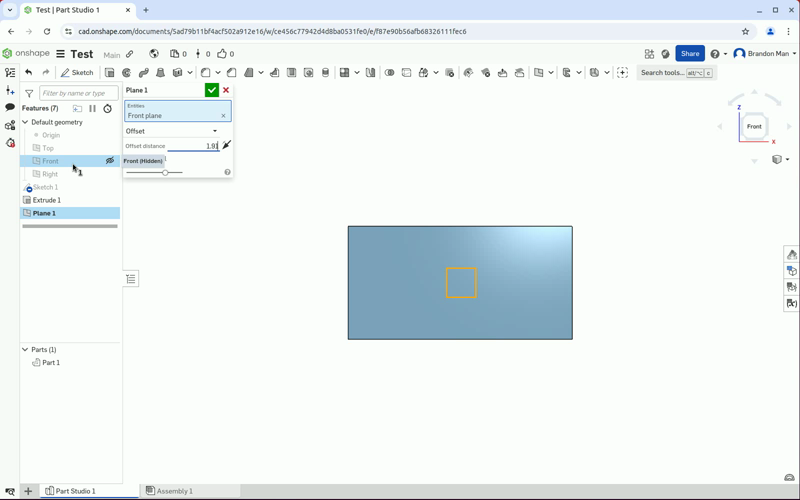
key(enter, 2)
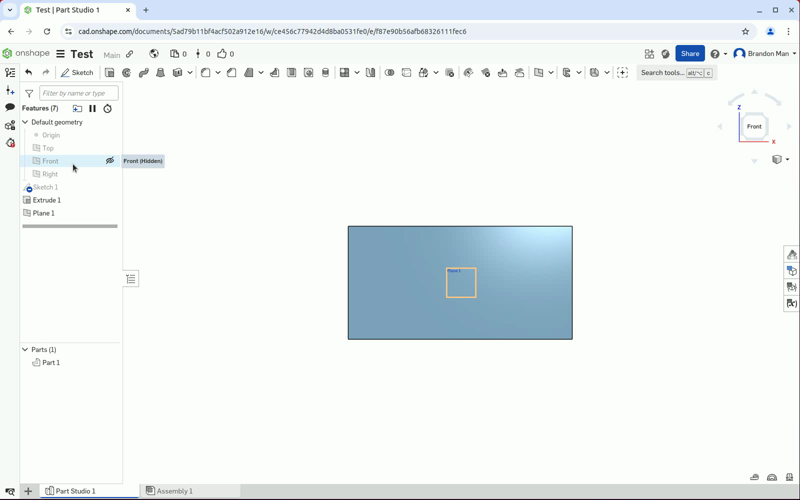
key(shift+s)
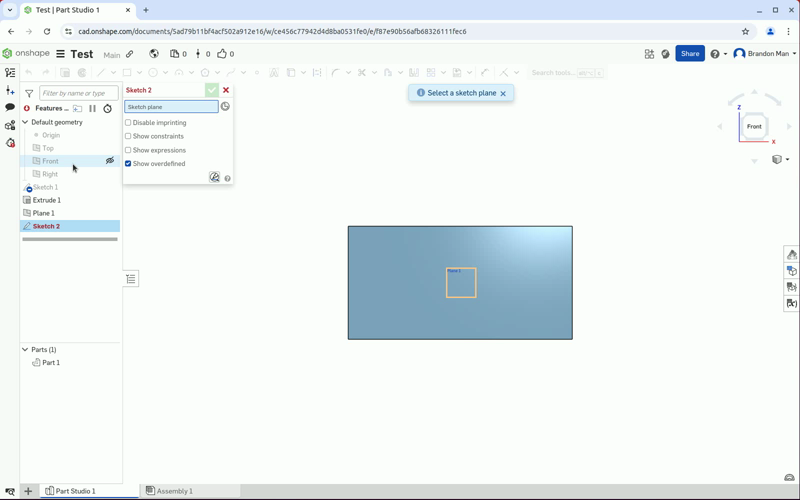
mouse_move(73, 215)
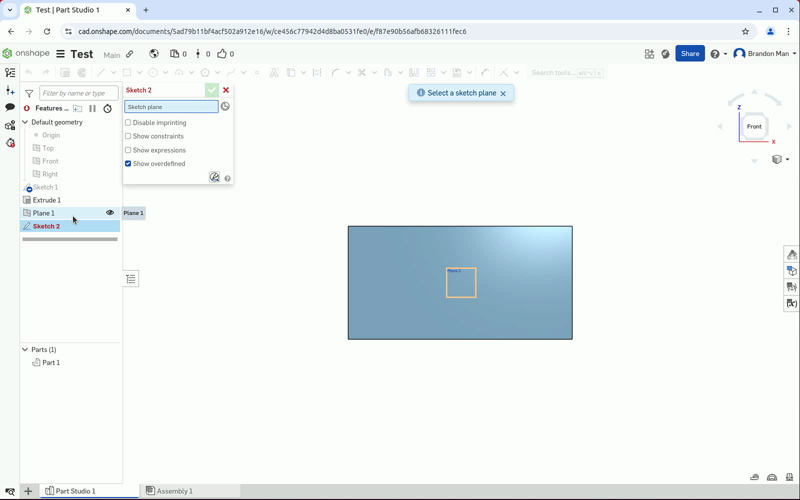
click(73, 215)
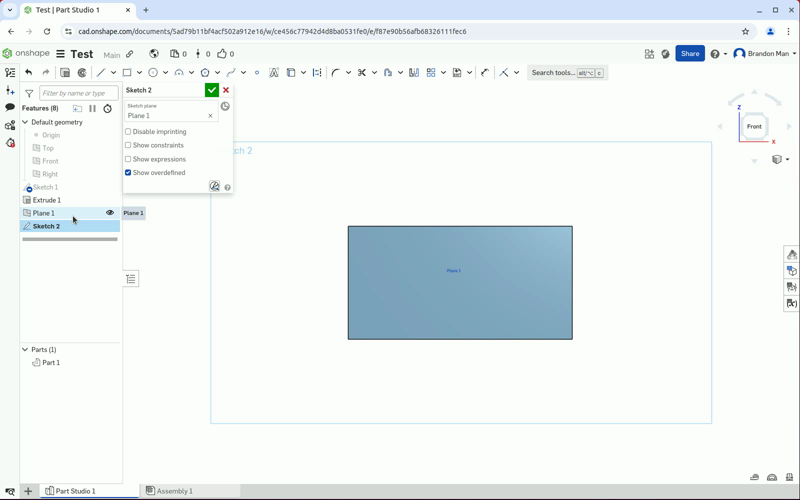
mouse_move(73, 352)
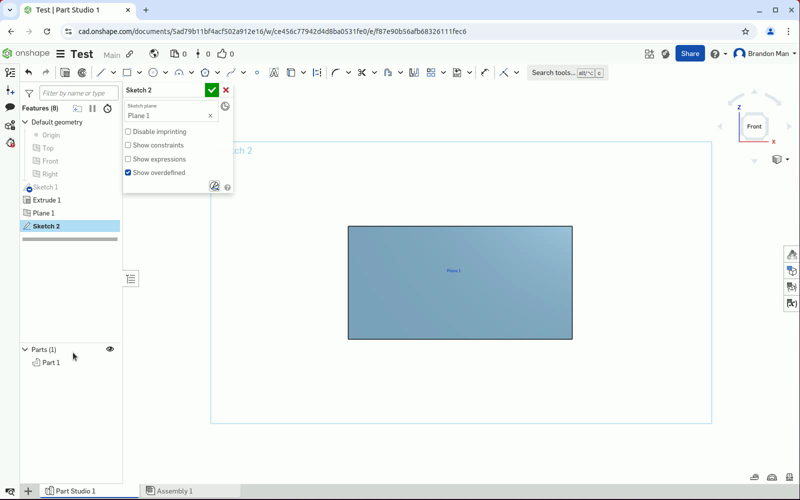
key(y)
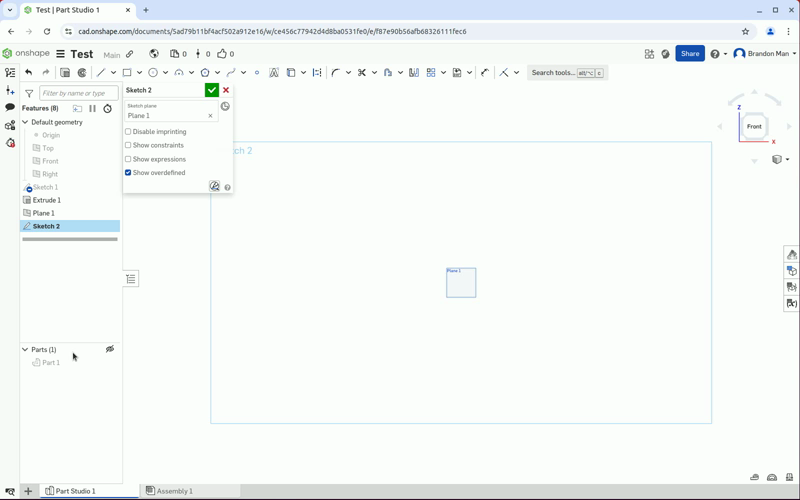
key(l)
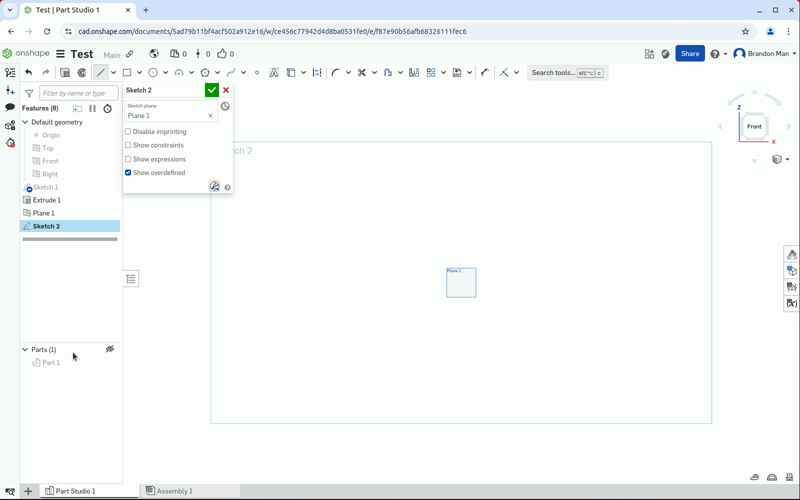
key_down(shift)
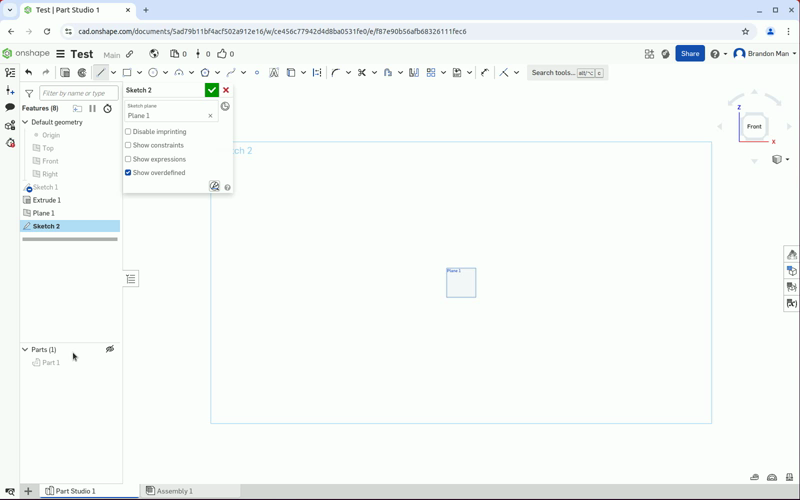
mouse_move(350, 336)
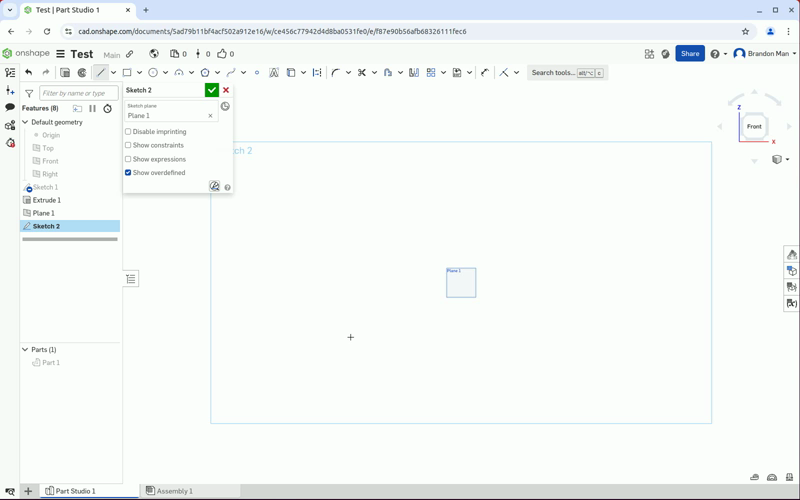
click(350, 336)
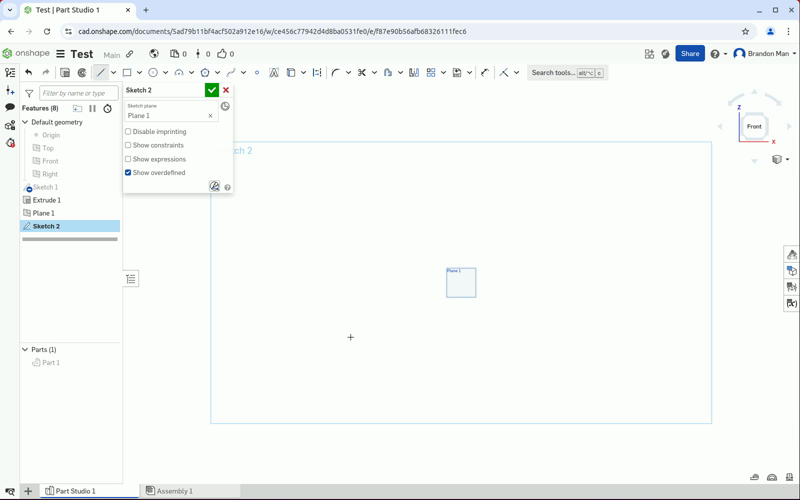
key_up(shift)
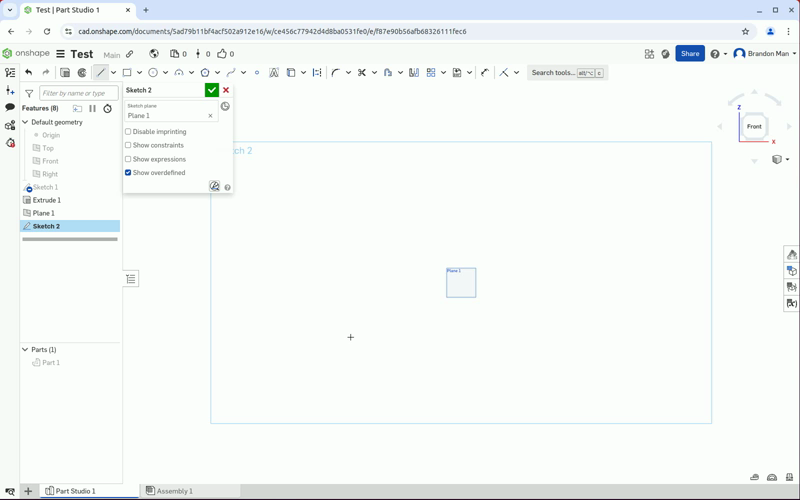
key_down(shift)
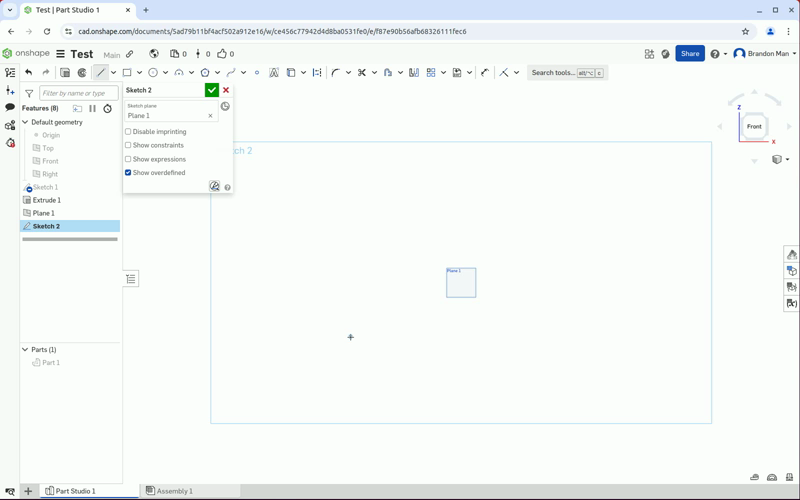
mouse_move(570, 336)
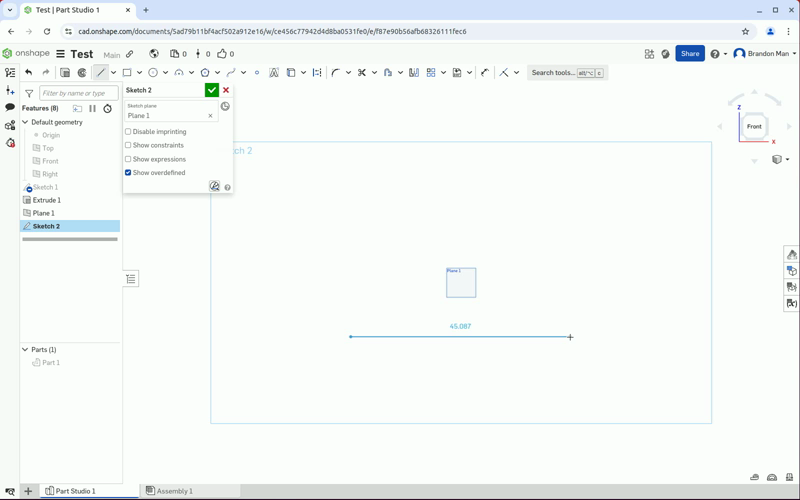
click(570, 336)
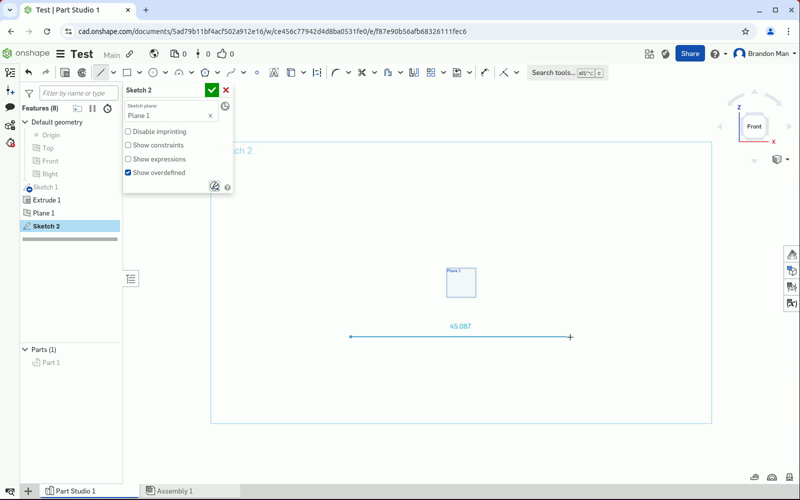
key_up(shift)
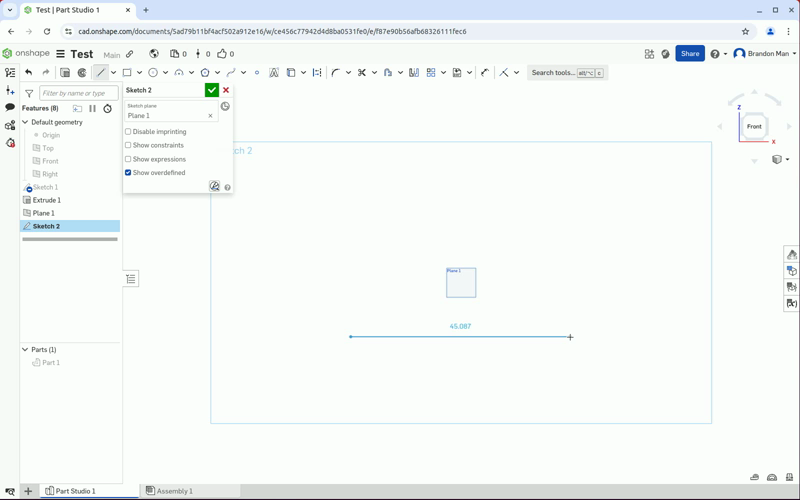
key_down(shift)
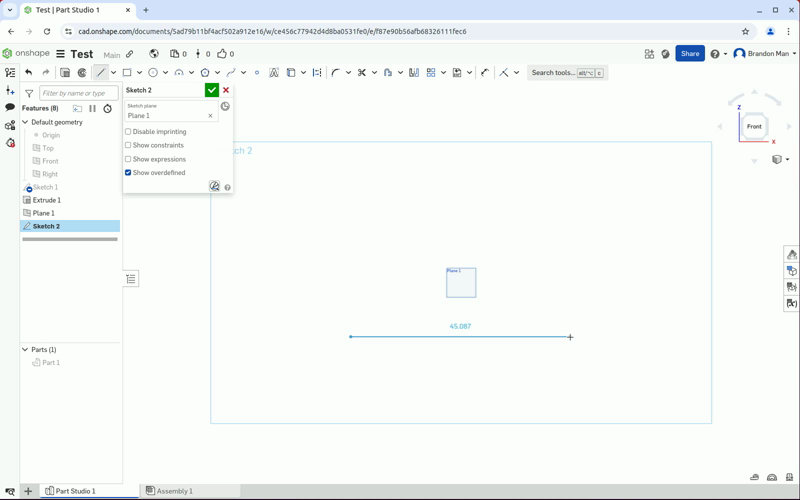
mouse_move(570, 228)
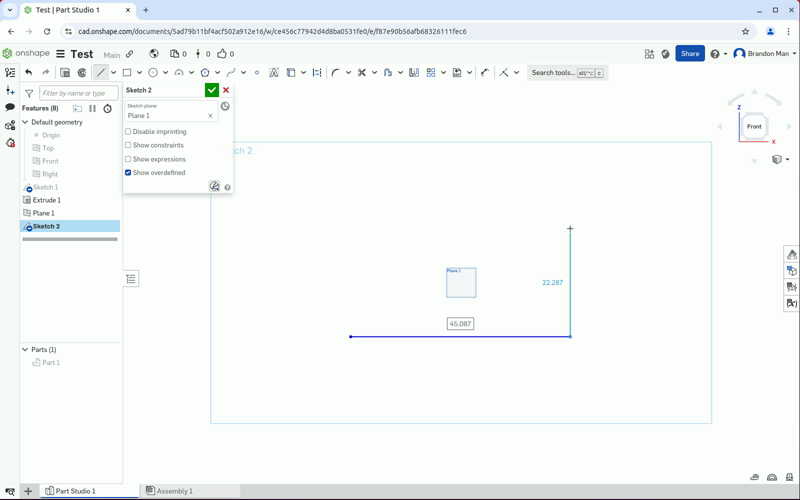
click(570, 228)
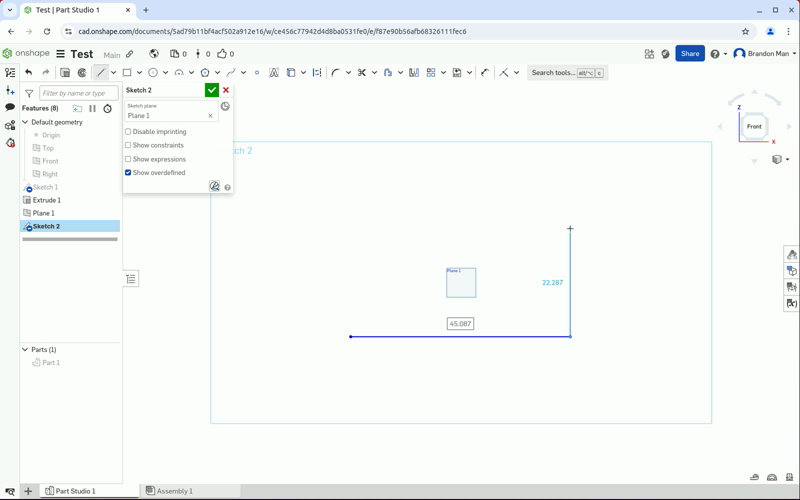
key_up(shift)
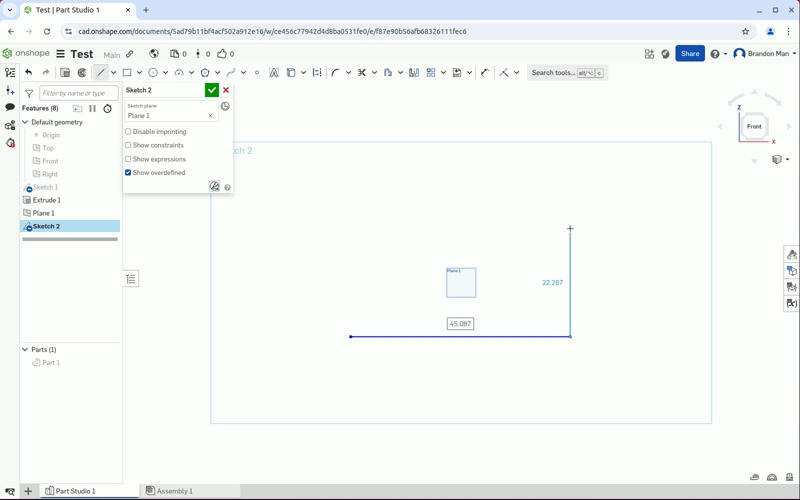
key_down(shift)
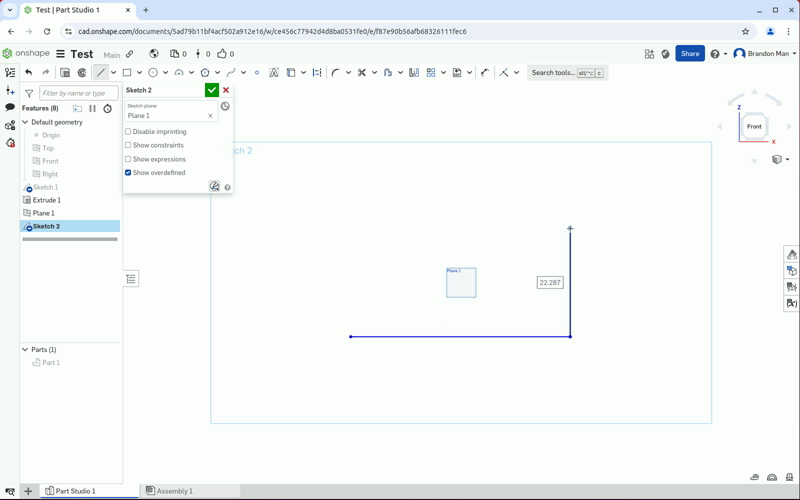
mouse_move(350, 228)
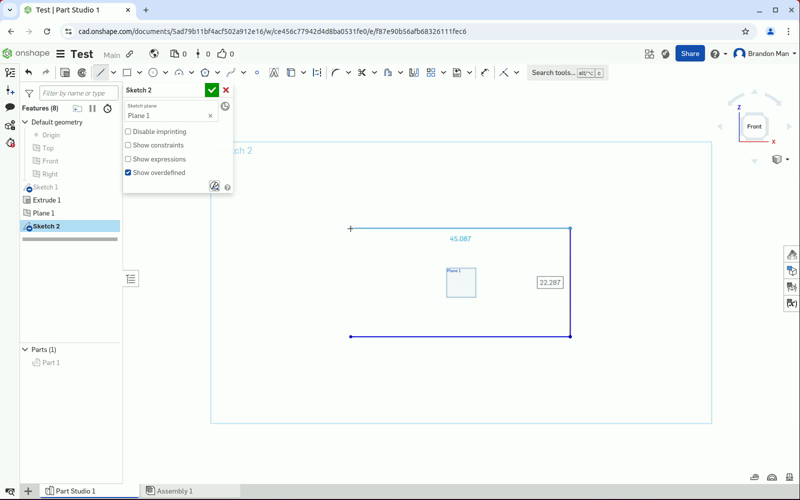
click(350, 228)
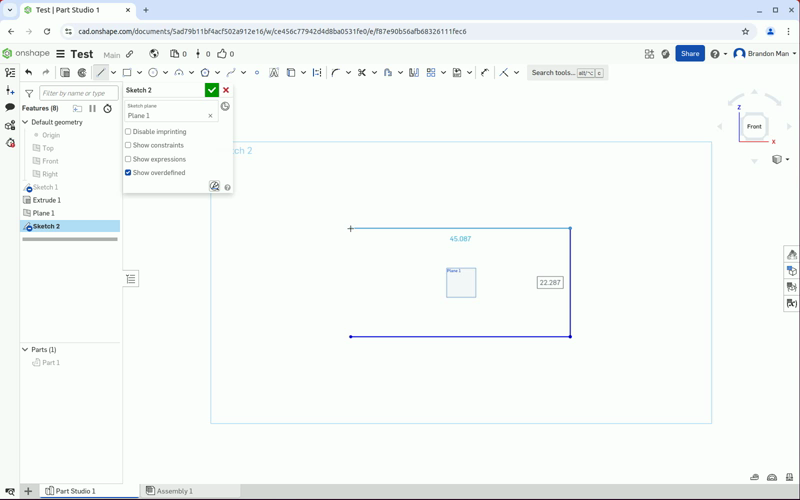
key_up(shift)
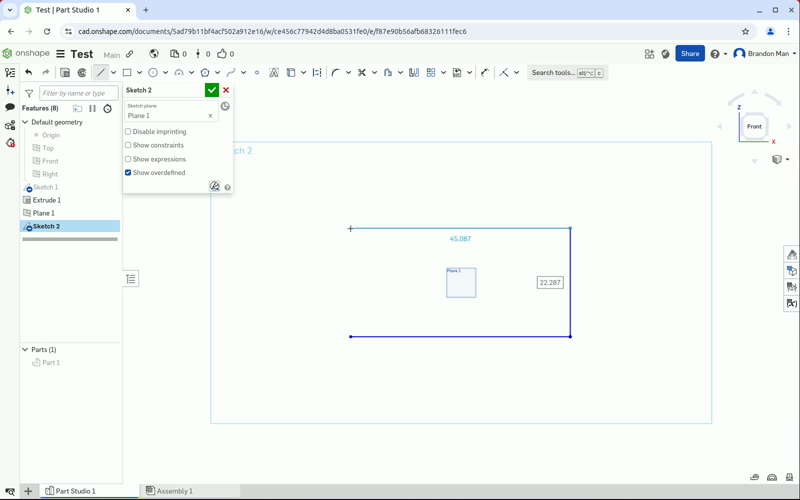
key_down(shift)
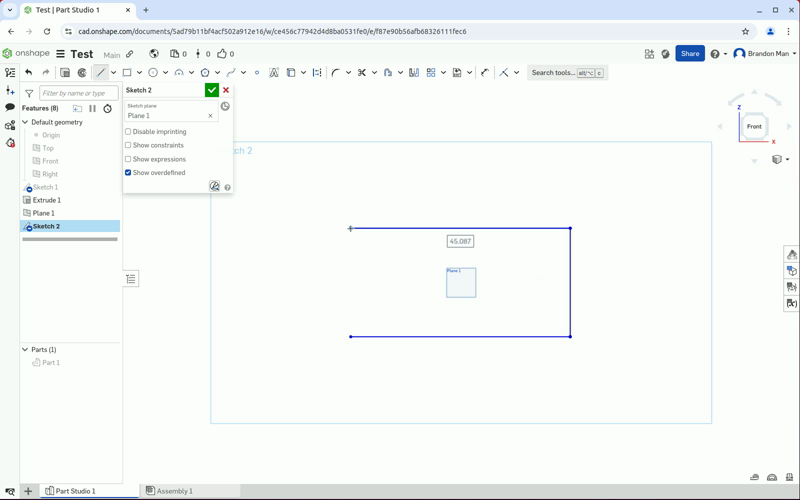
mouse_move(350, 336)
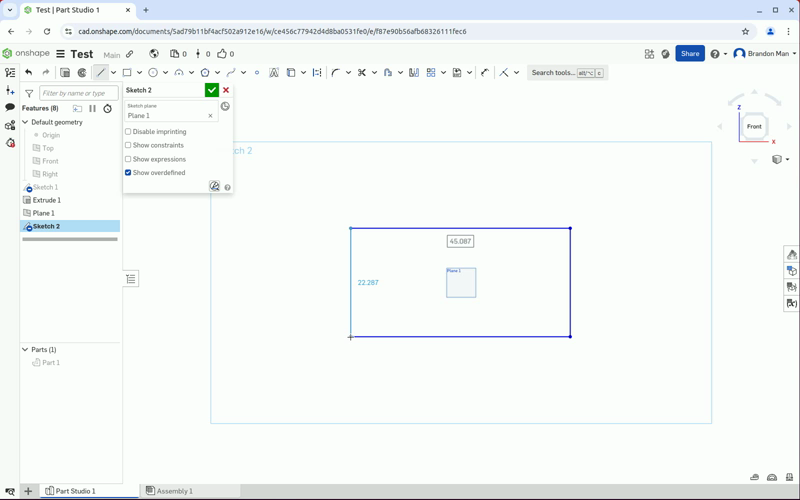
key_up(shift)
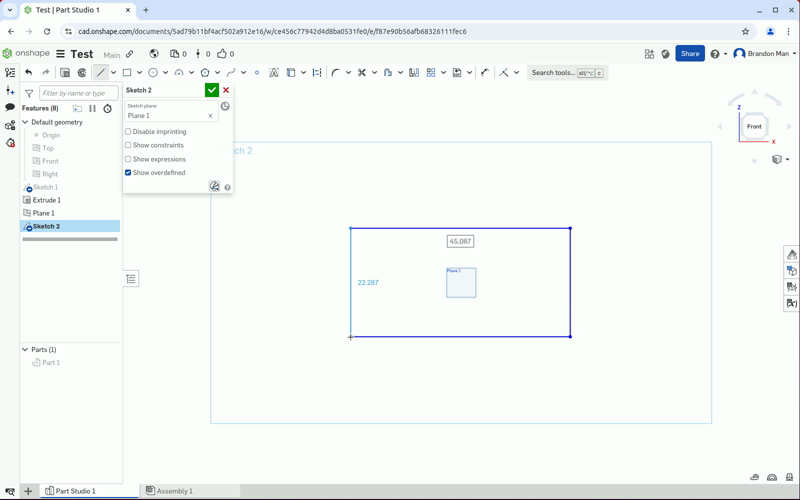
click(350, 336)
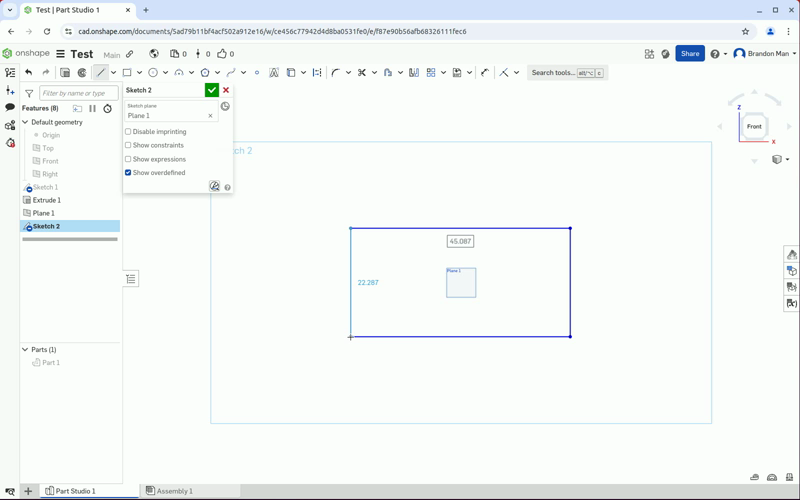
key(esc)
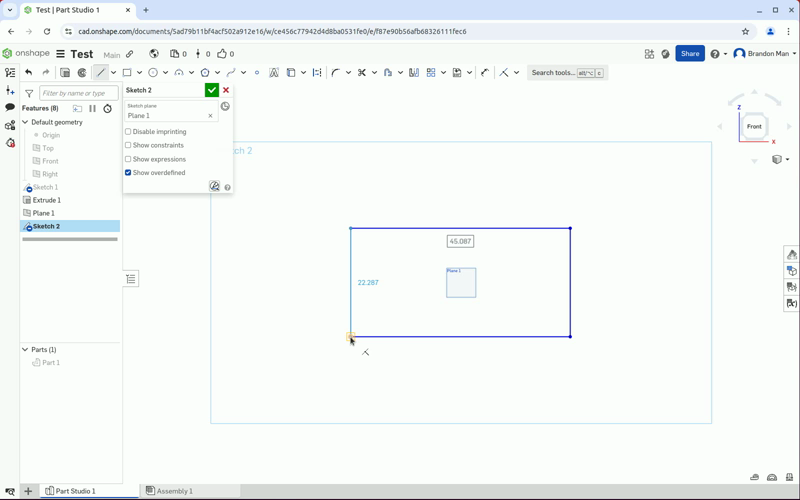
mouse_move(436, 278)
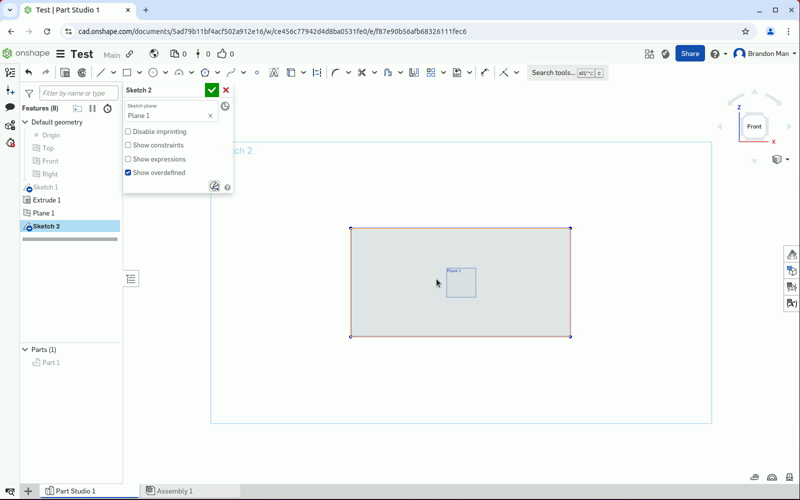
click(436, 278)
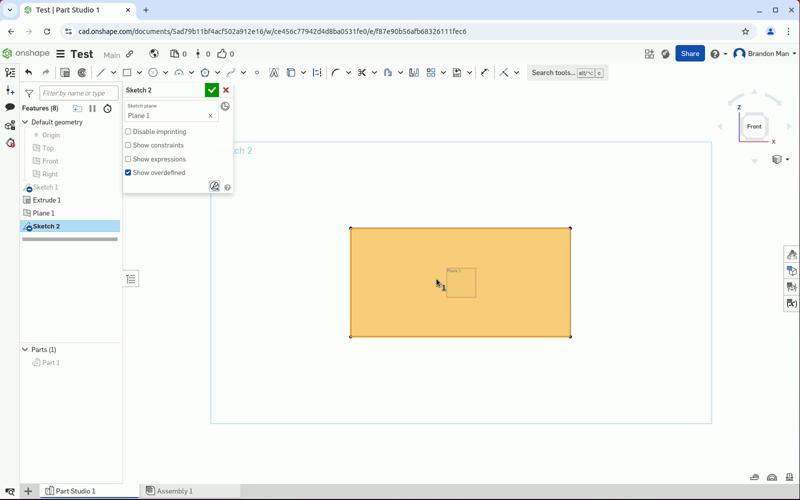
mouse_move(73, 352)
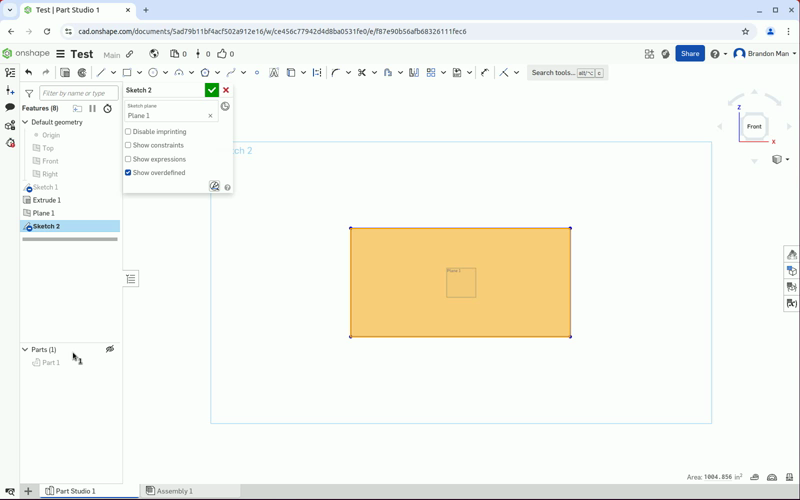
key(shift+y)
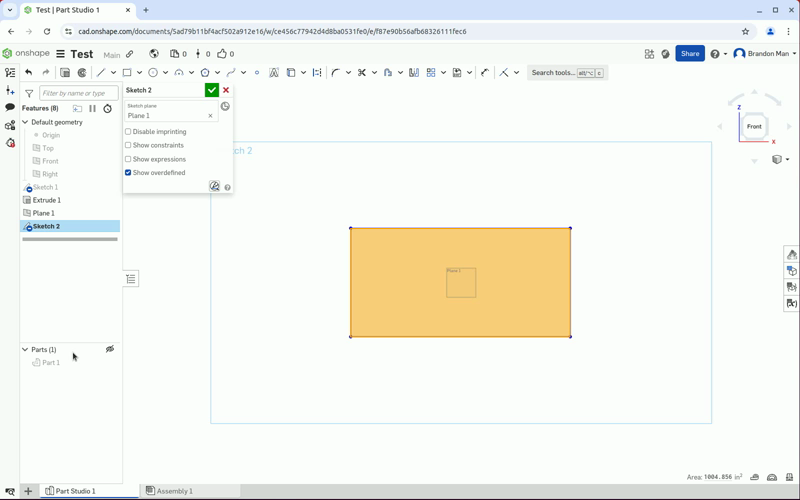
key(shift+e)
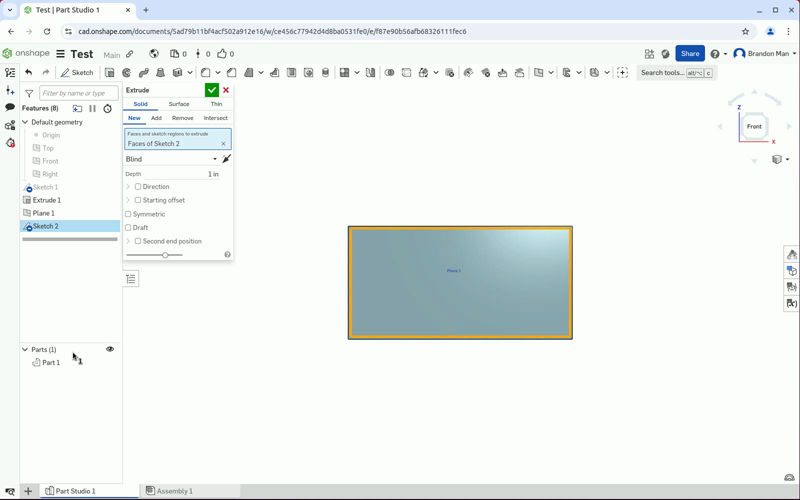
mouse_move(143, 106)
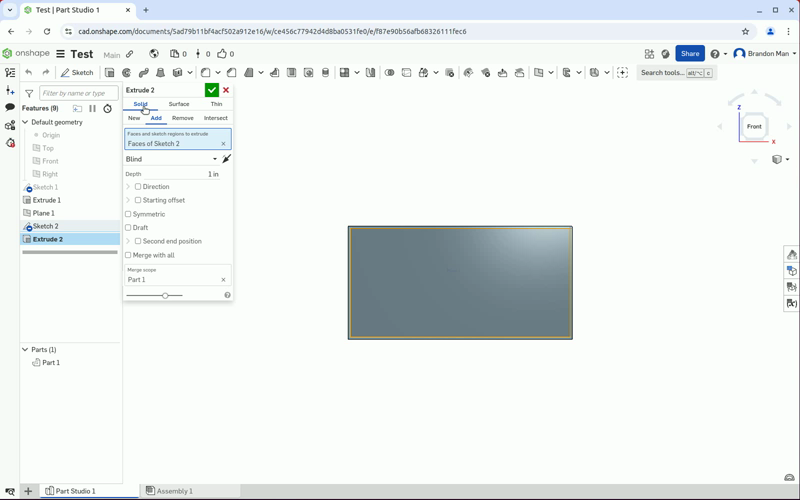
click(143, 106)
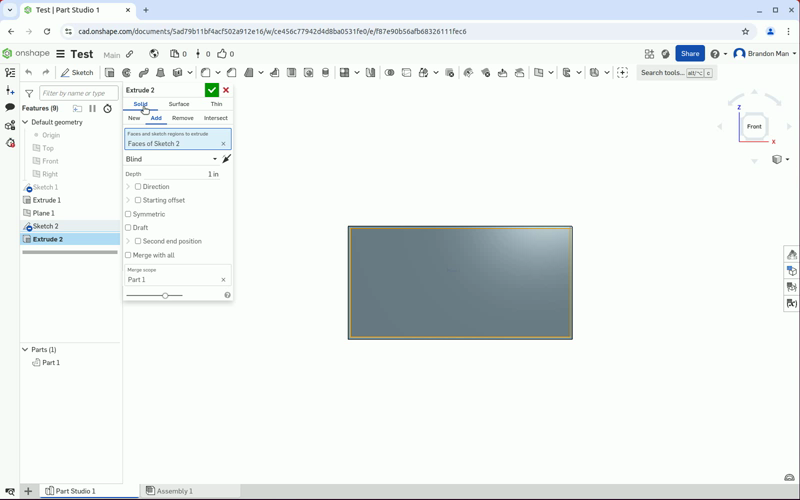
mouse_move(186, 120)
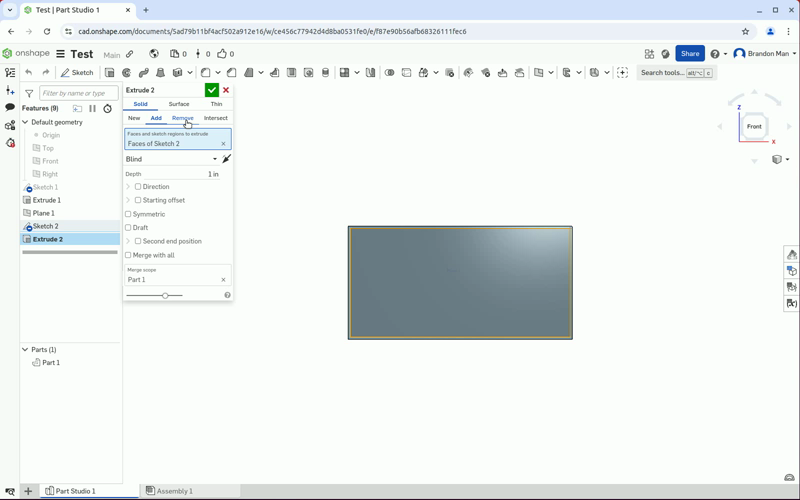
click(186, 120)
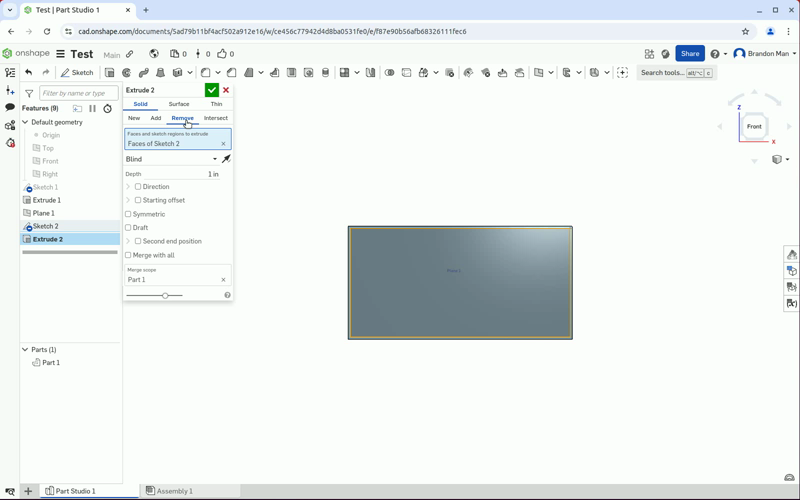
key(tab, 4)
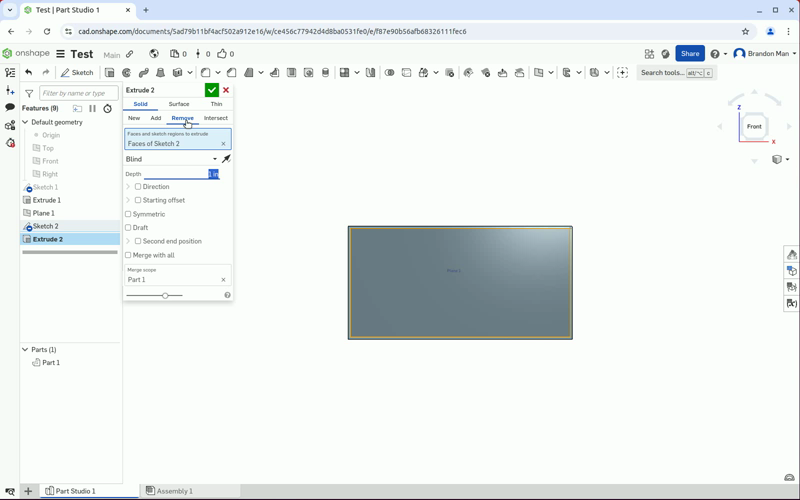
text(0.241)
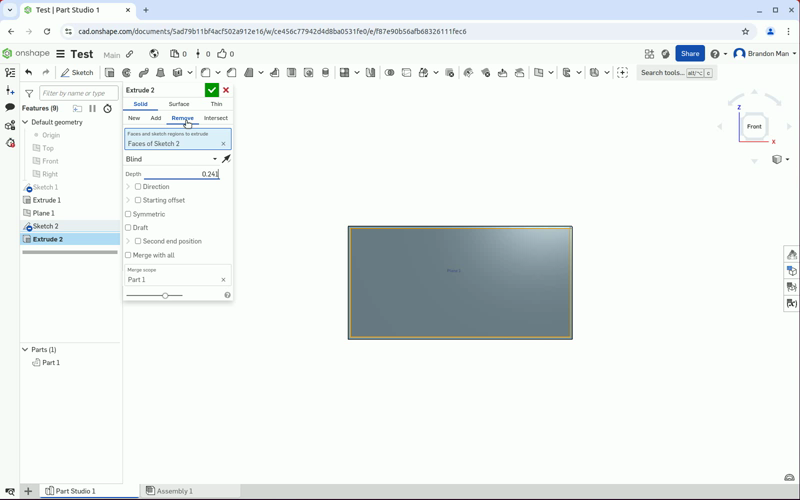
key(tab, 6)
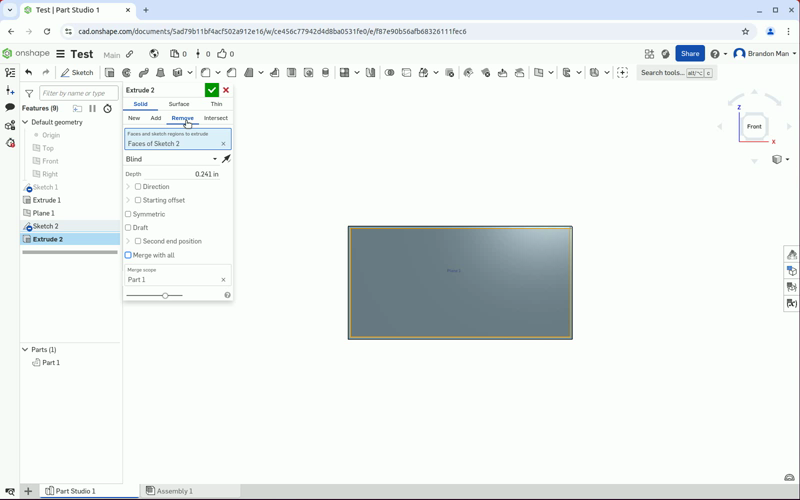
key(space)
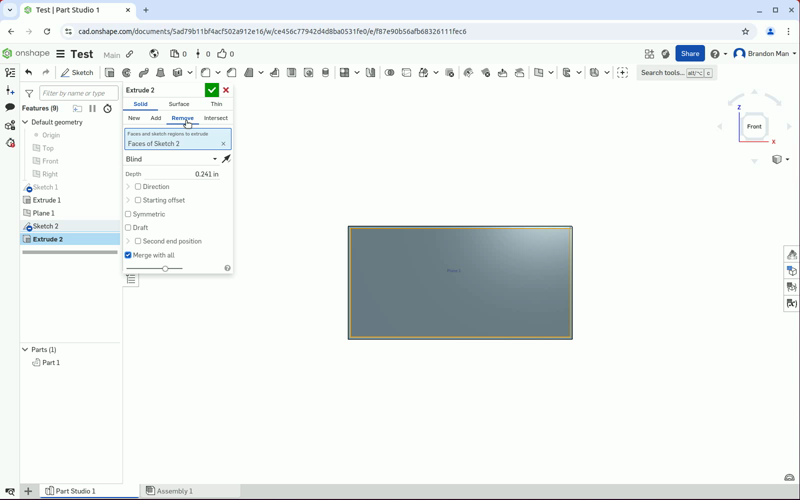
key(enter)
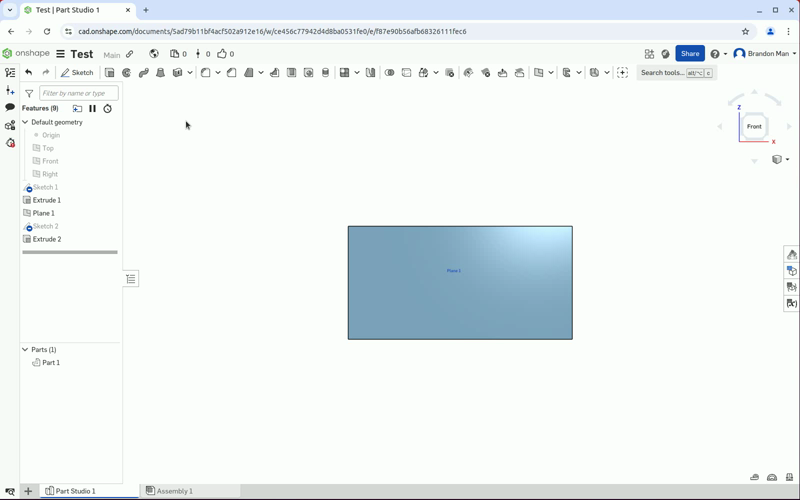
key(shift+h)
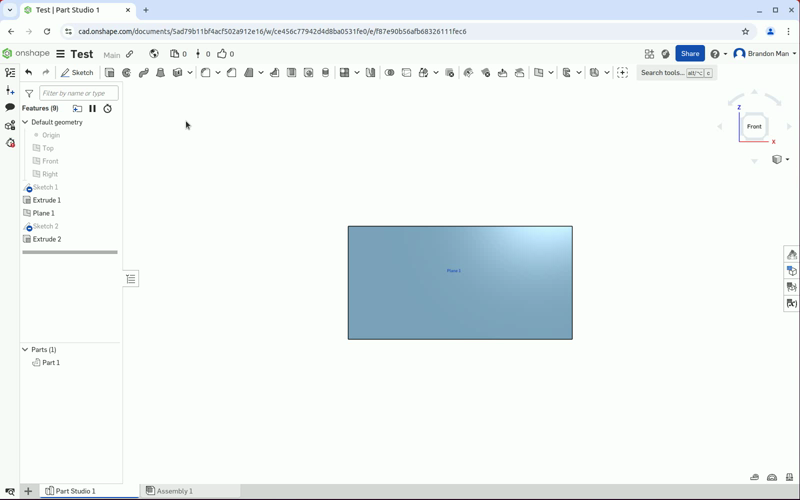
key(shift+h)
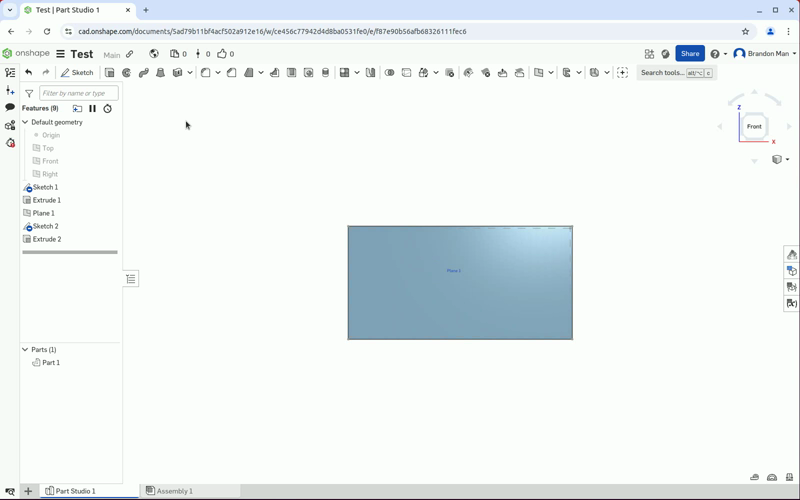
key(shift+7)
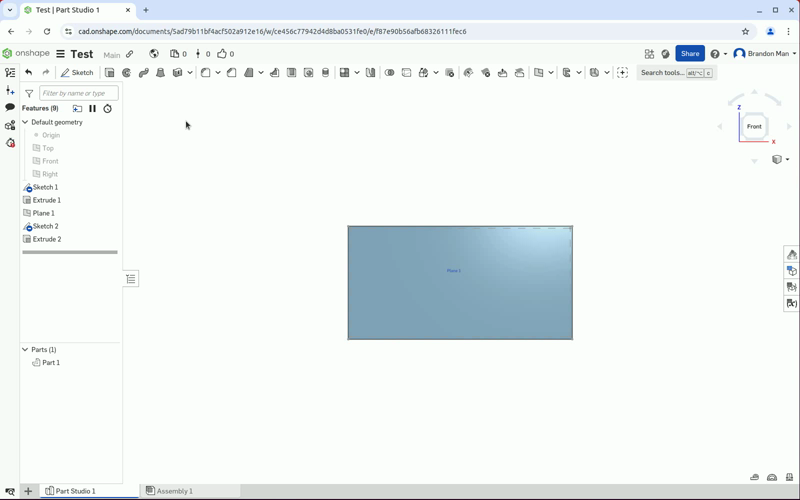
key(left, 2)
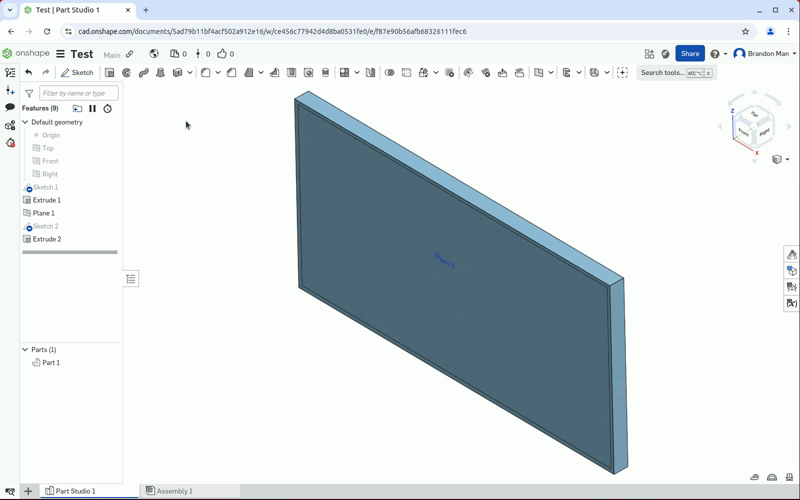
key(down, 2)
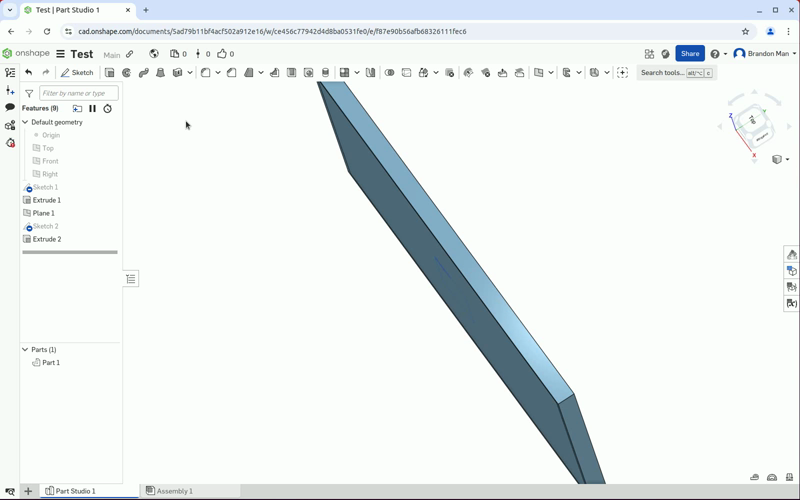
key(up, 2)
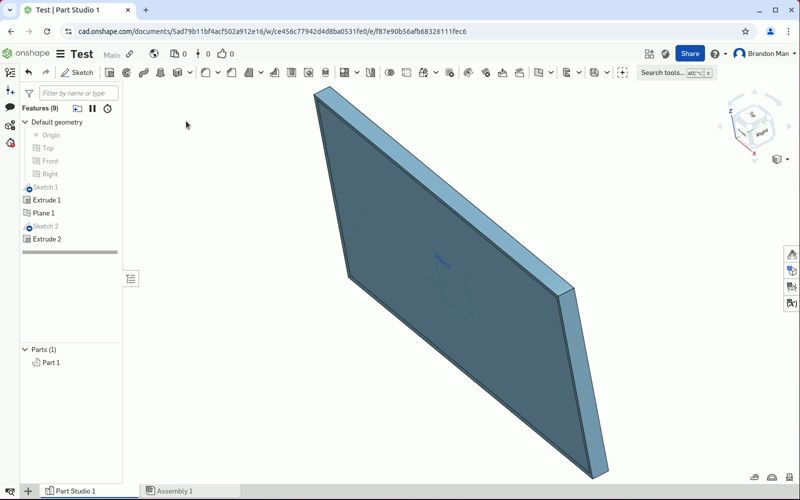
key(right, 2)
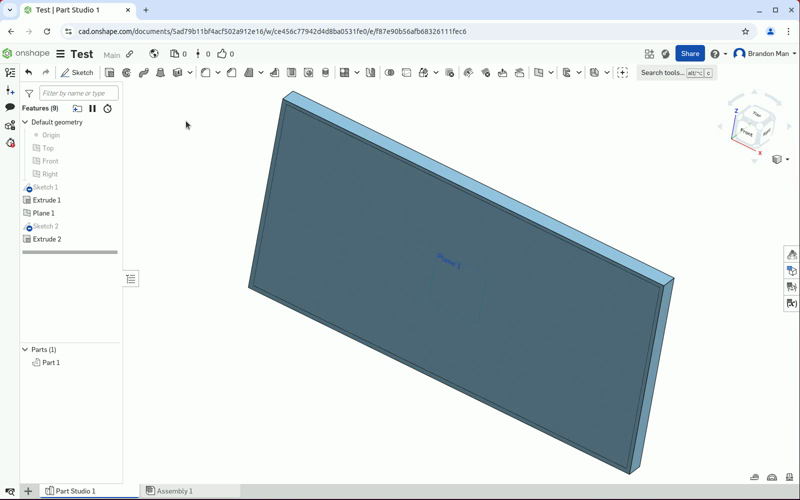
mouse_move(73, 189)
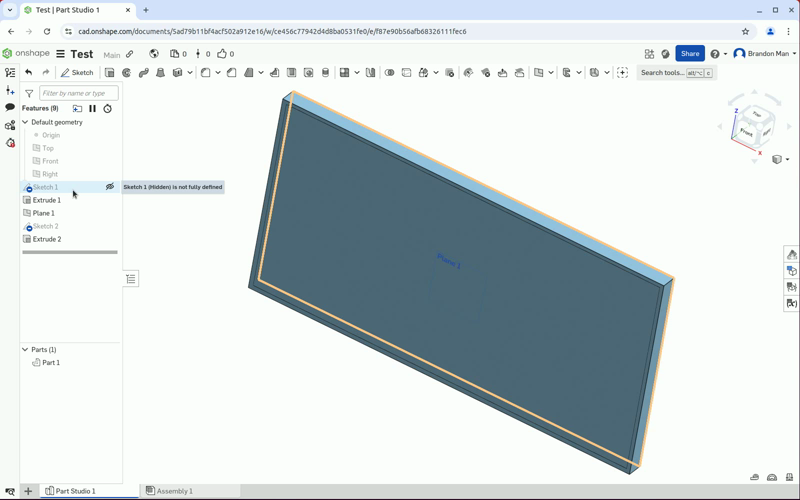
click(73, 189)